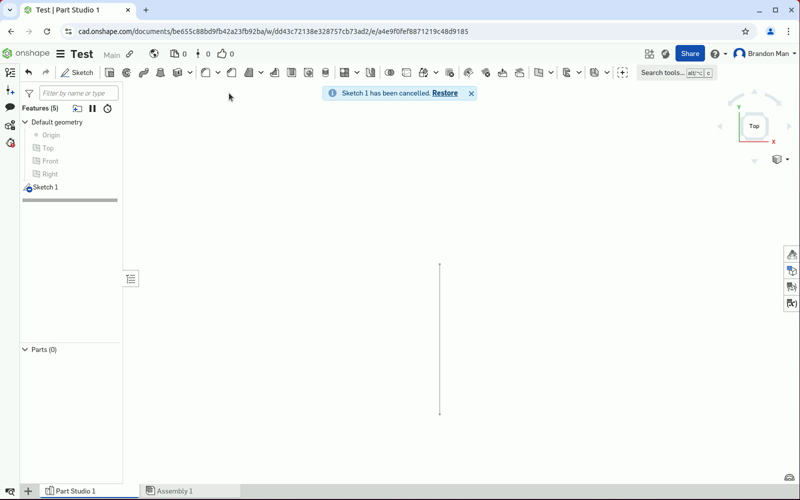
key(shift+h)
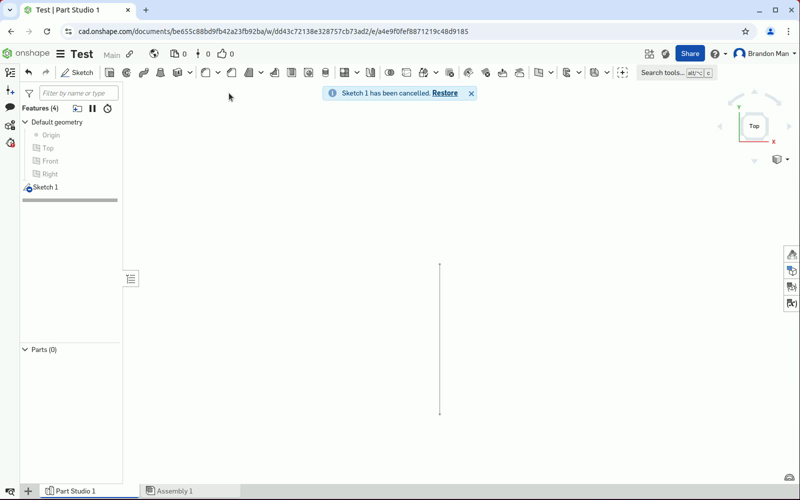
key(shift+s)
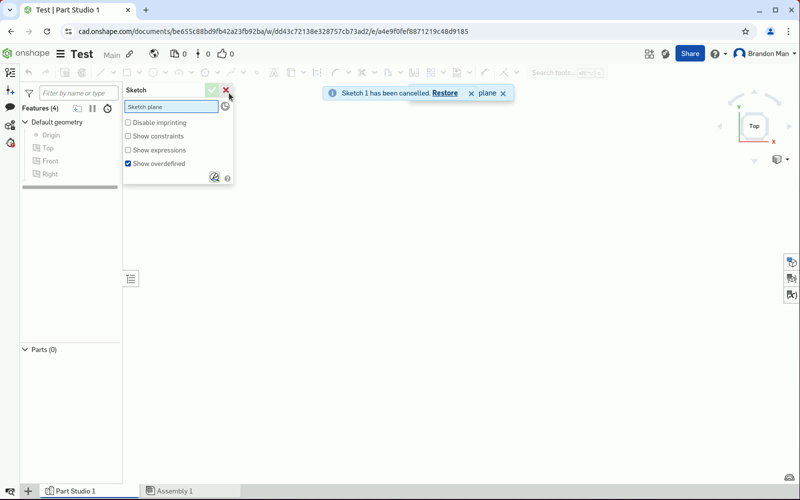
mouse_move(73, 150)
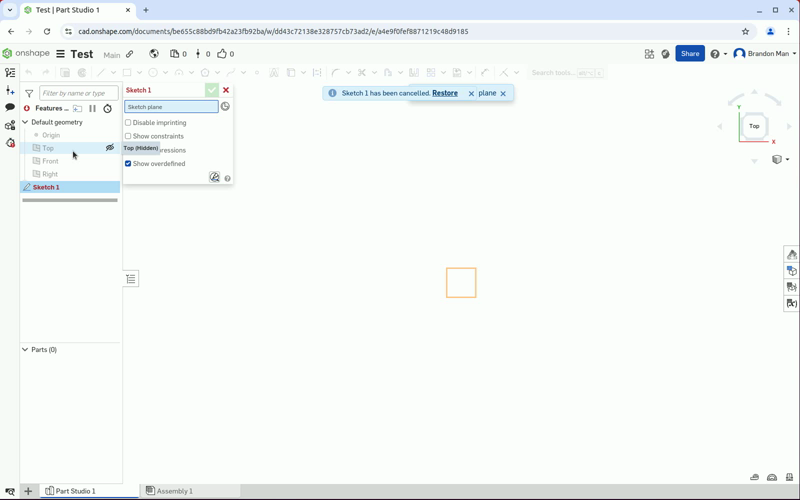
click(73, 150)
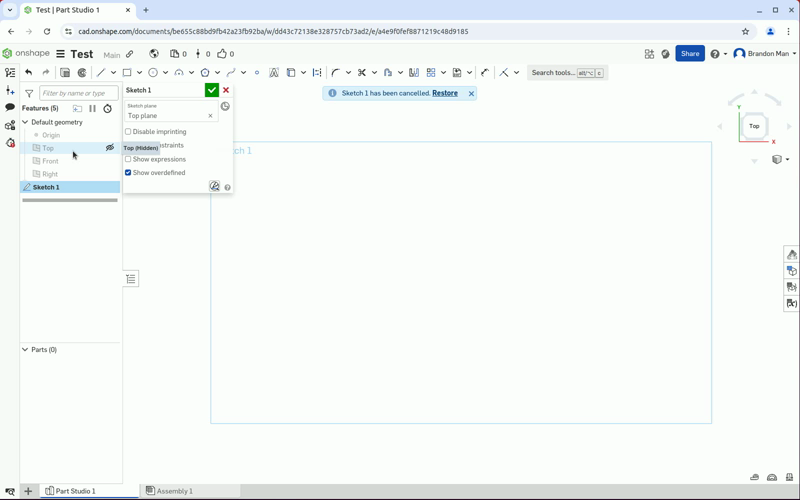
mouse_move(73, 352)
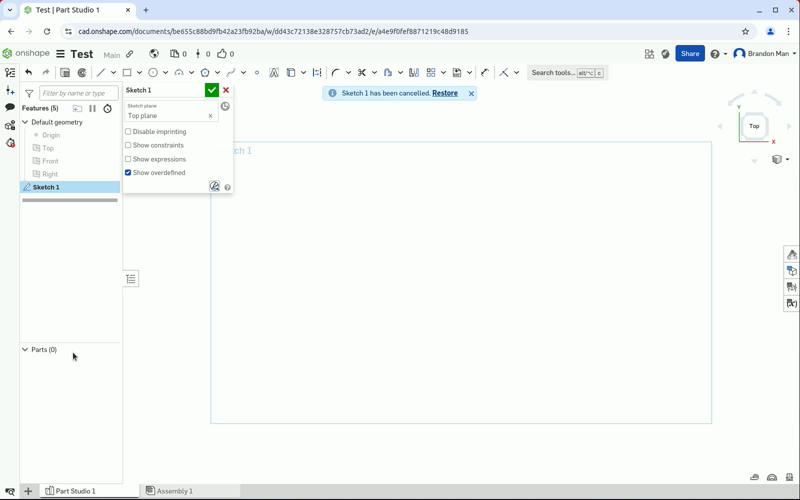
key(y)
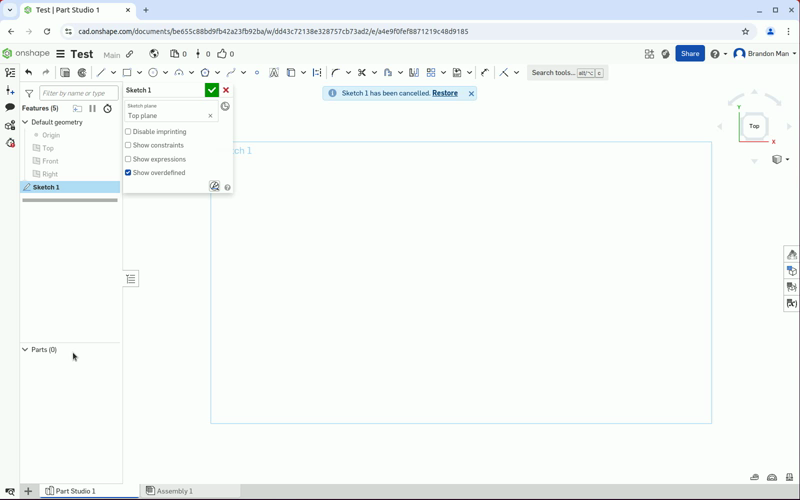
key(c)
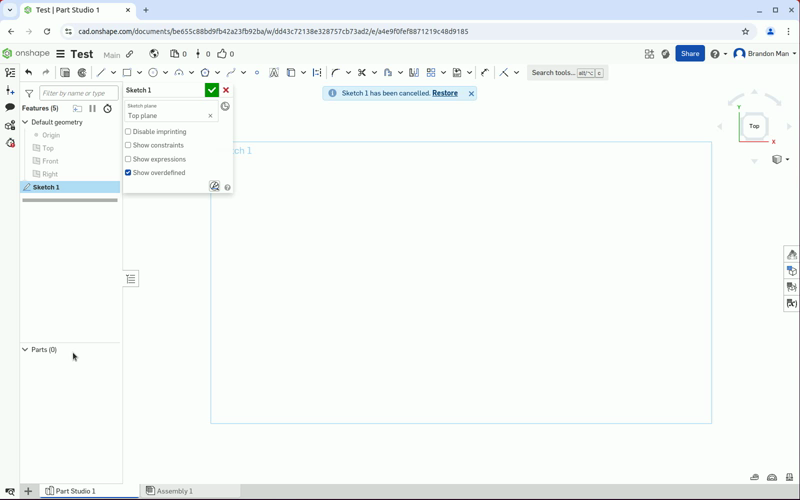
key_down(shift)
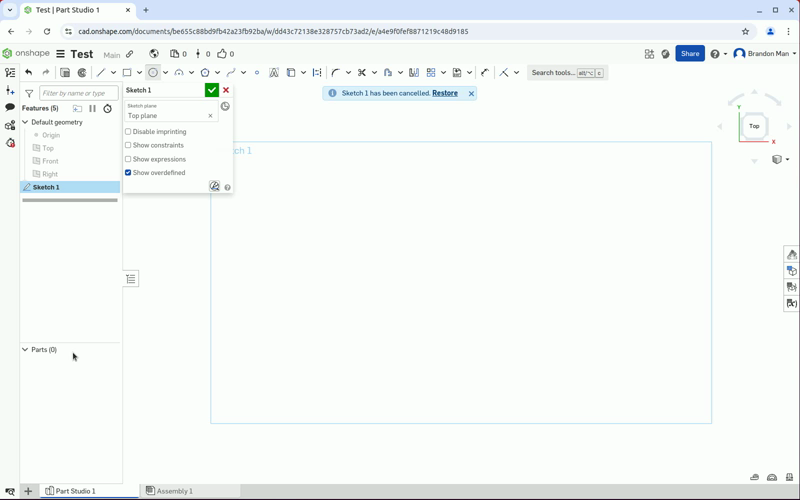
mouse_move(375, 279)
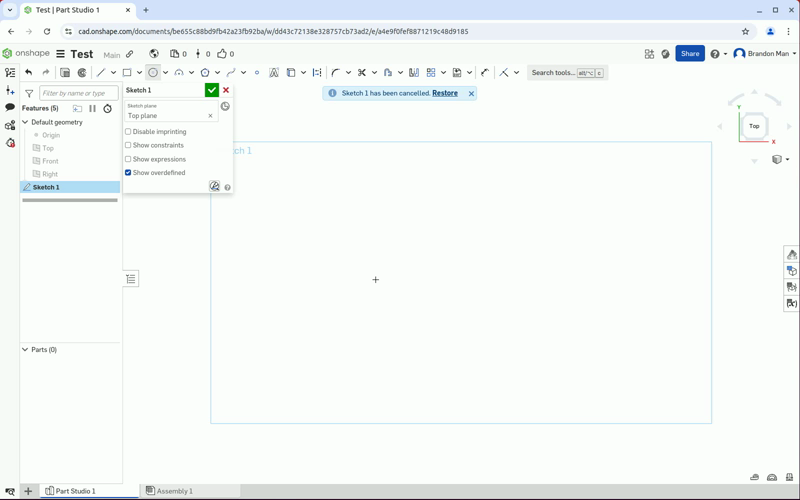
click(375, 279)
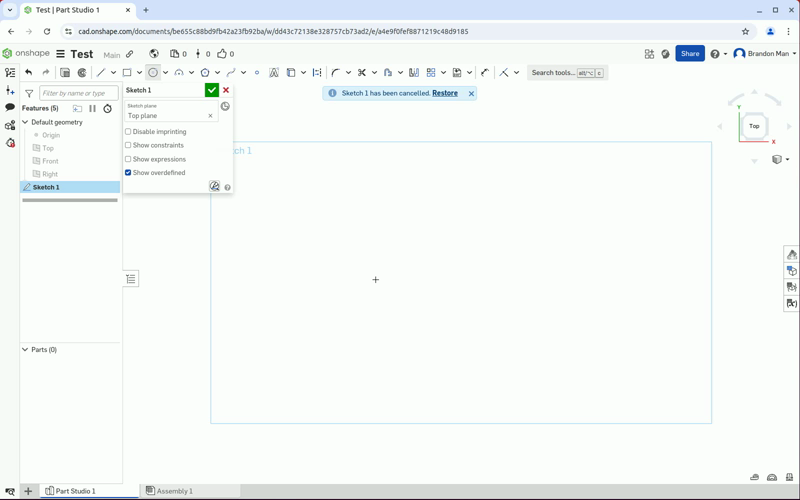
key_up(shift)
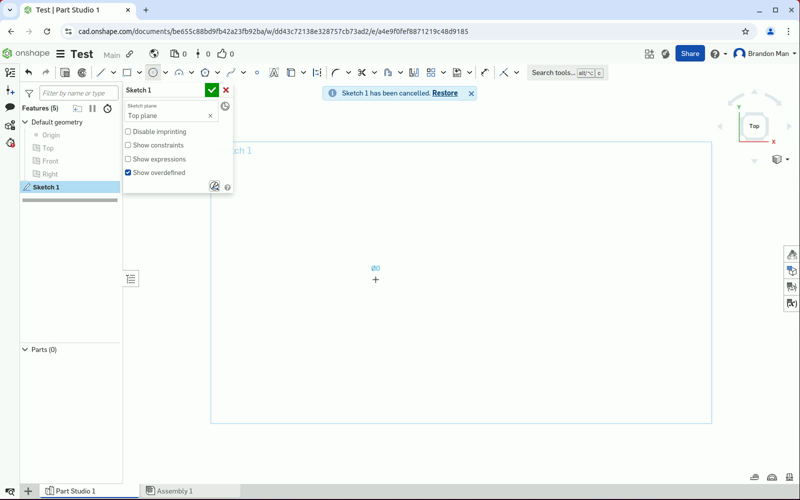
mouse_move(387, 279)
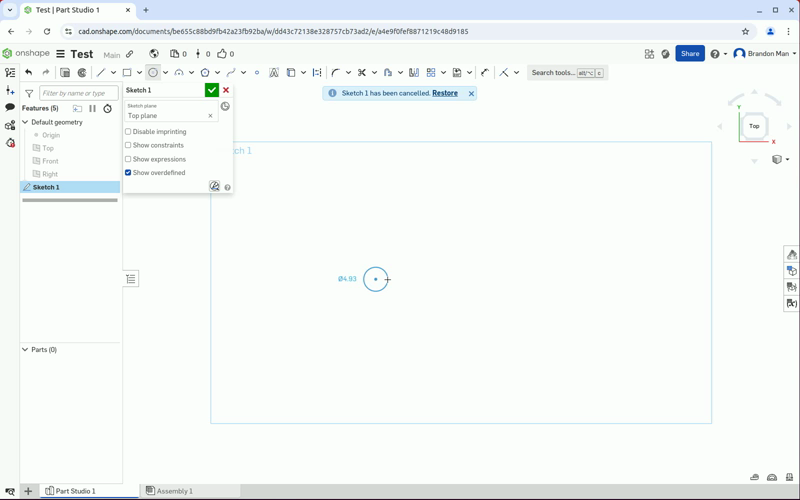
click(387, 279)
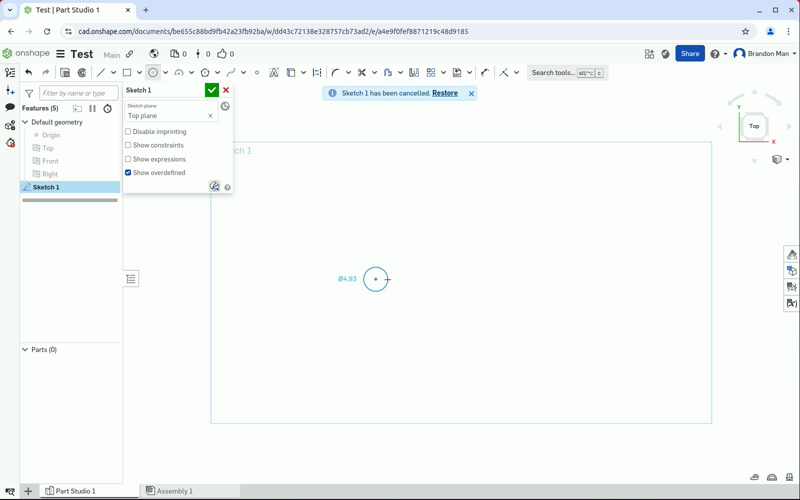
key(esc)
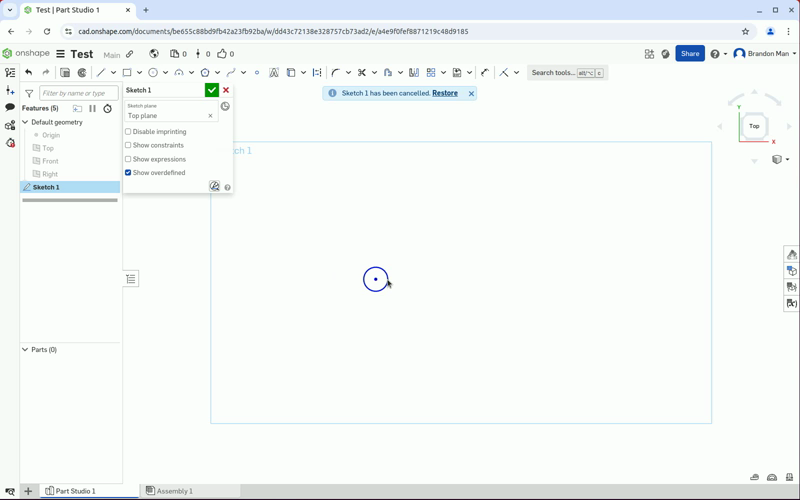
key(l)
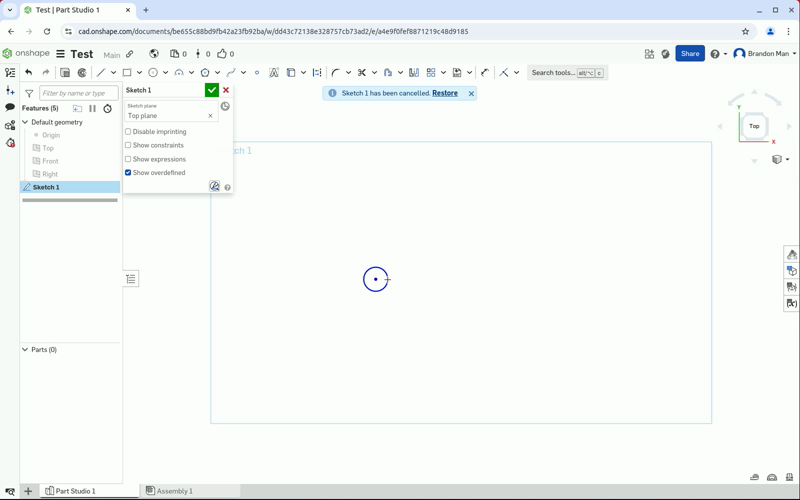
key_down(shift)
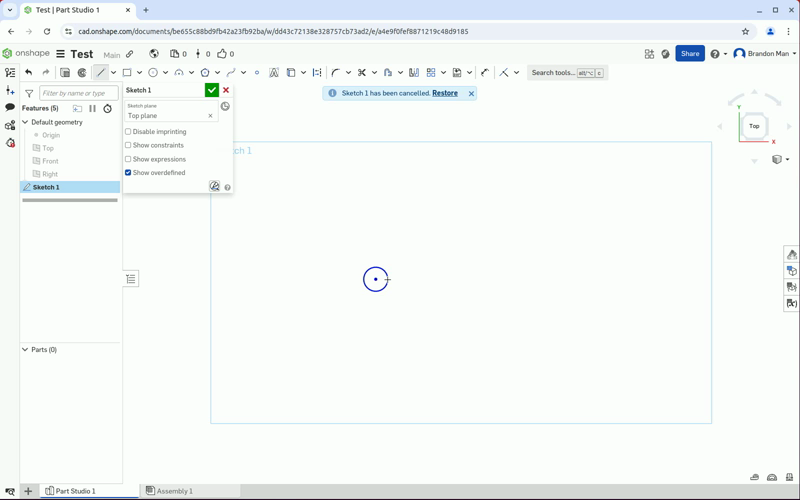
mouse_move(375, 306)
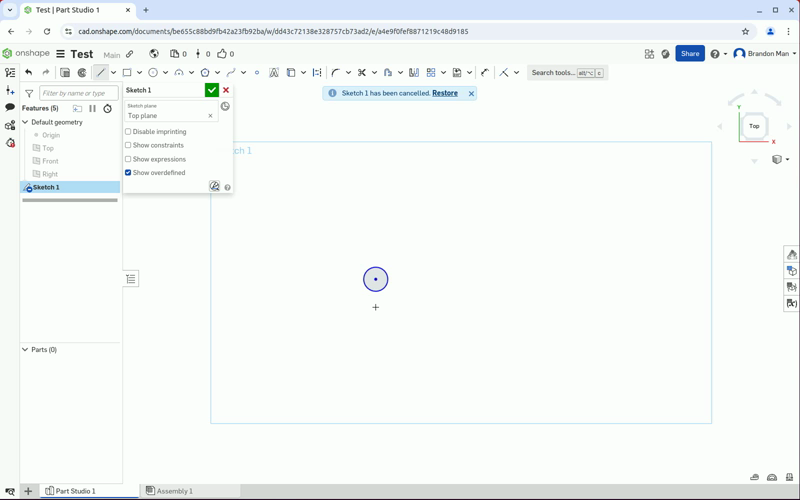
click(375, 306)
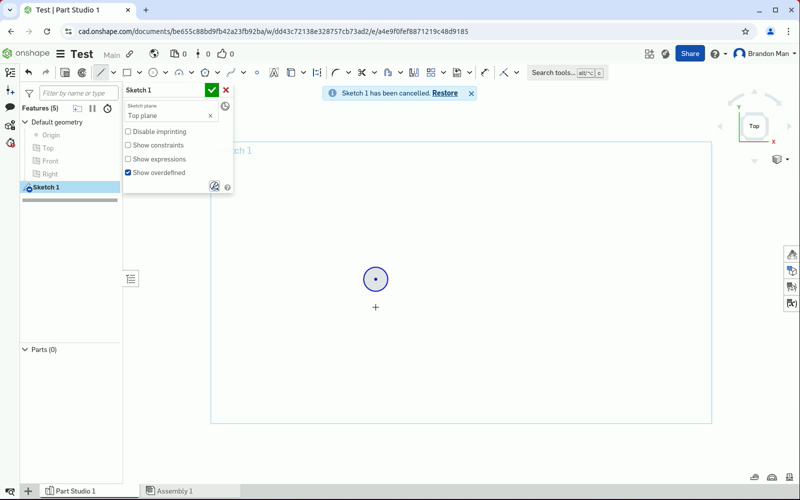
key_up(shift)
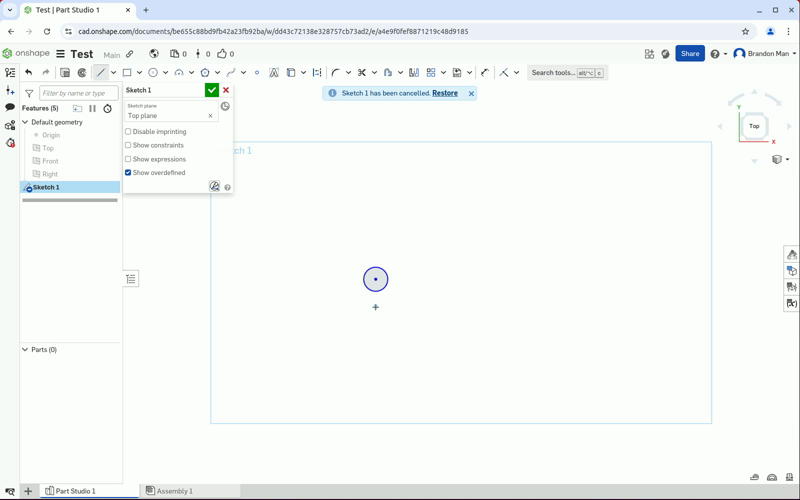
key_down(shift)
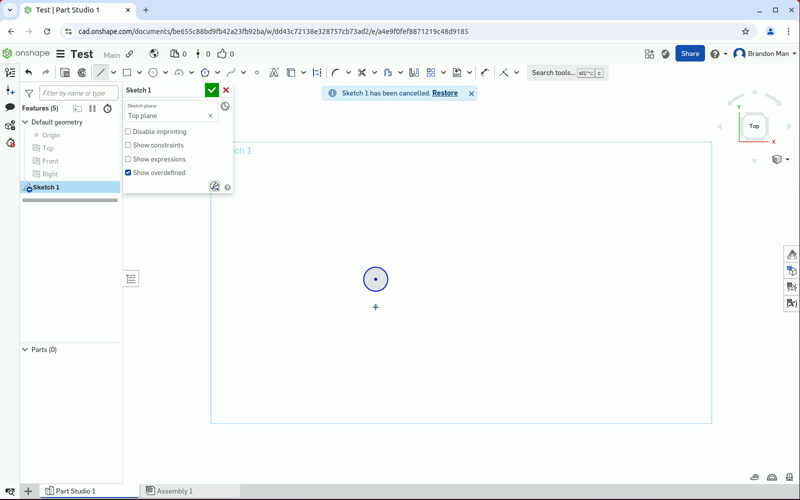
mouse_move(459, 306)
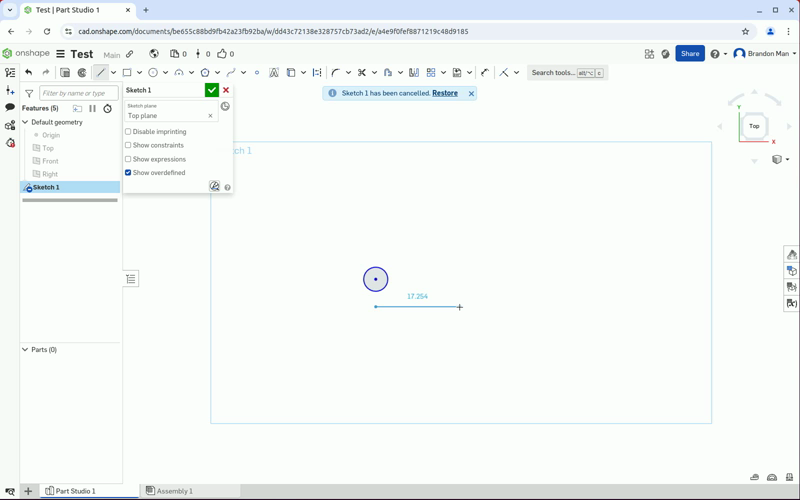
click(459, 306)
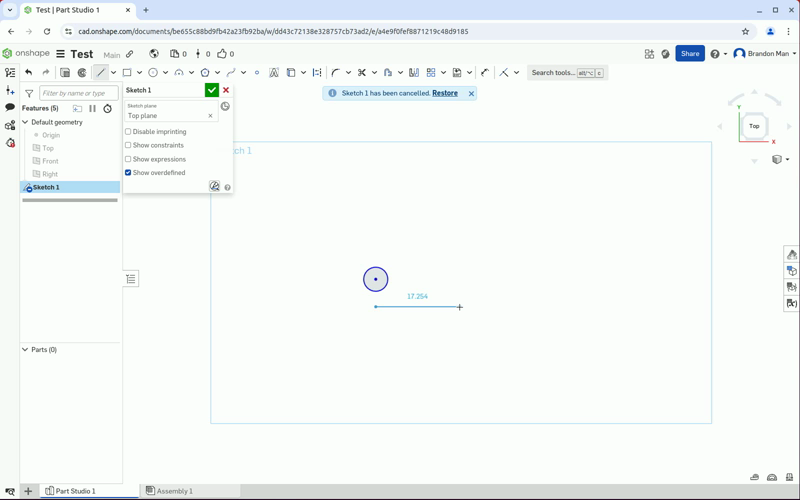
key_up(shift)
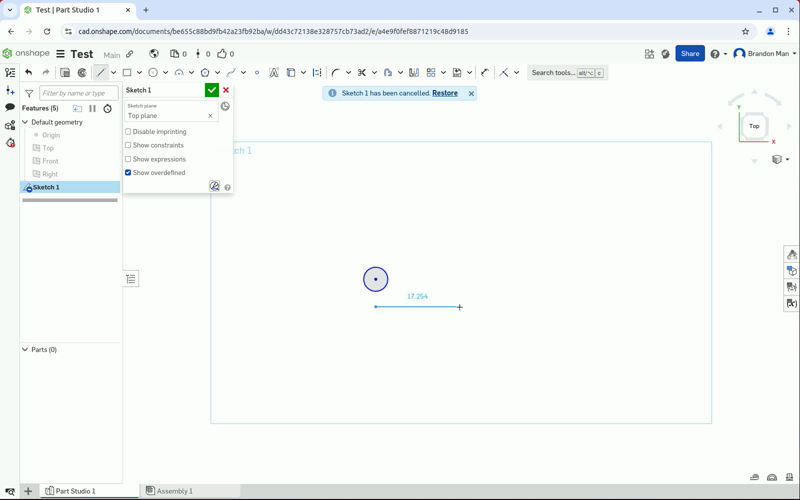
key_down(shift)
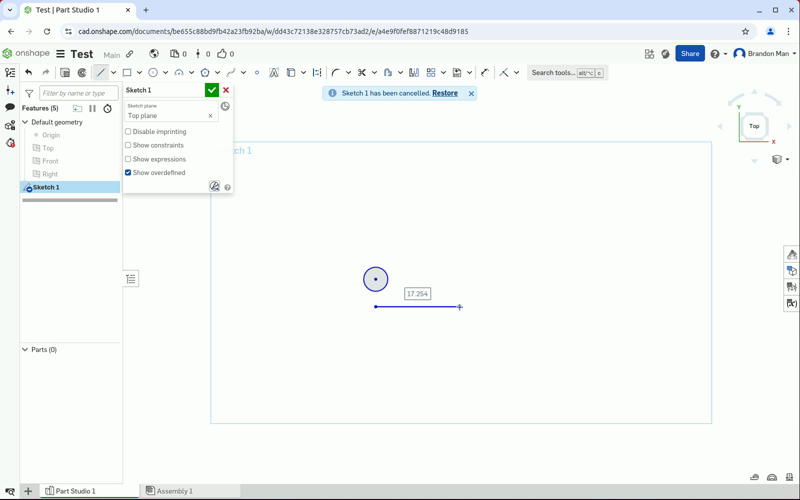
mouse_move(527, 343)
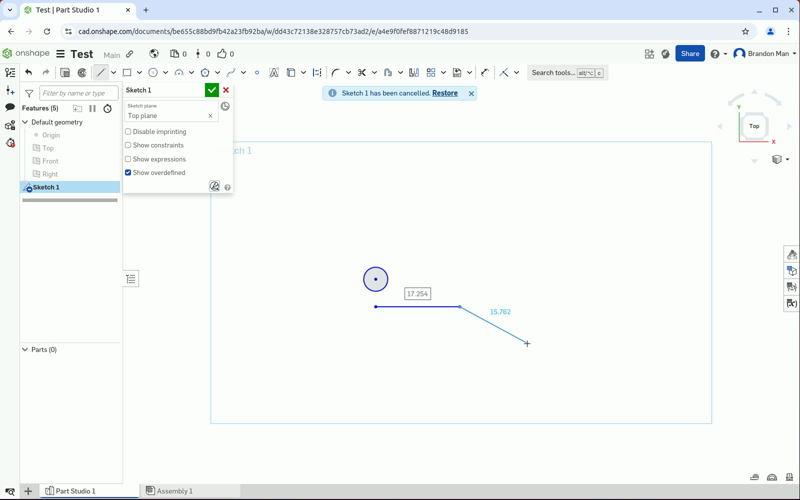
click(527, 343)
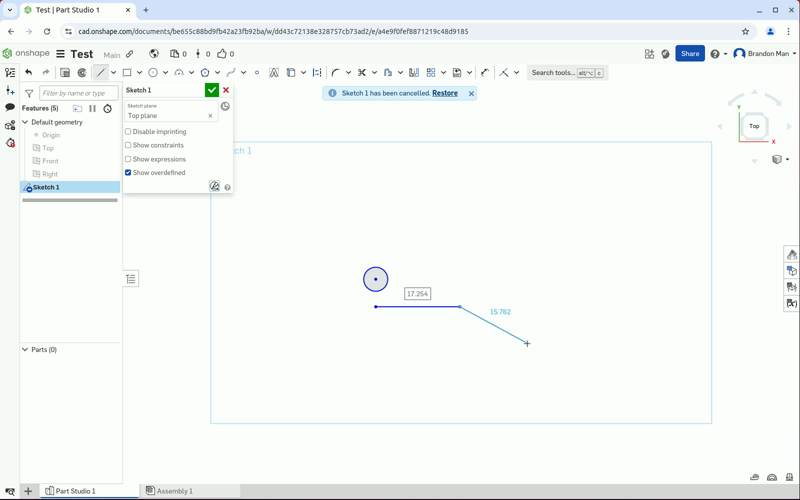
key_up(shift)
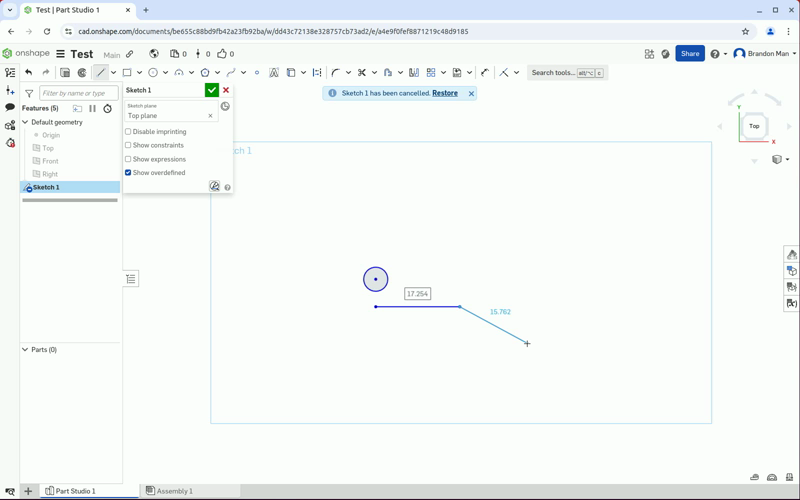
key_down(shift)
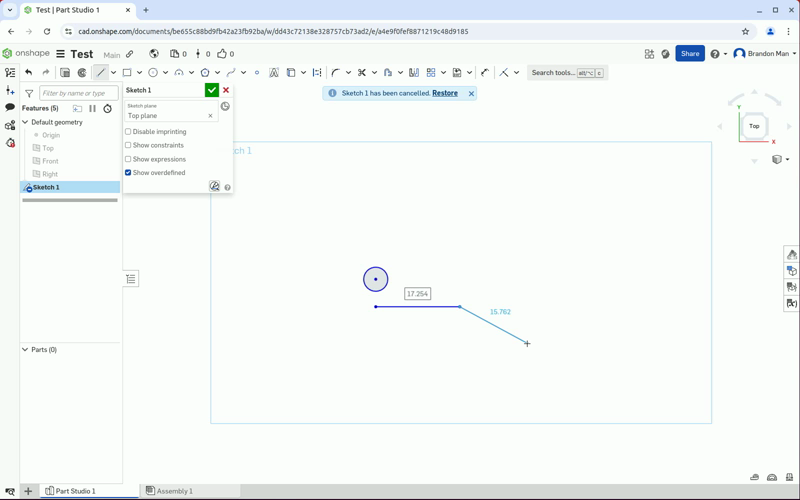
mouse_move(557, 343)
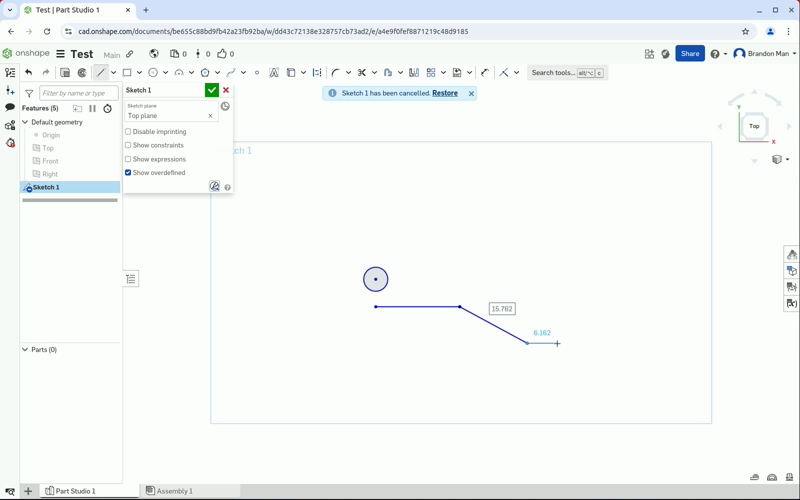
mouse_move(527, 286)
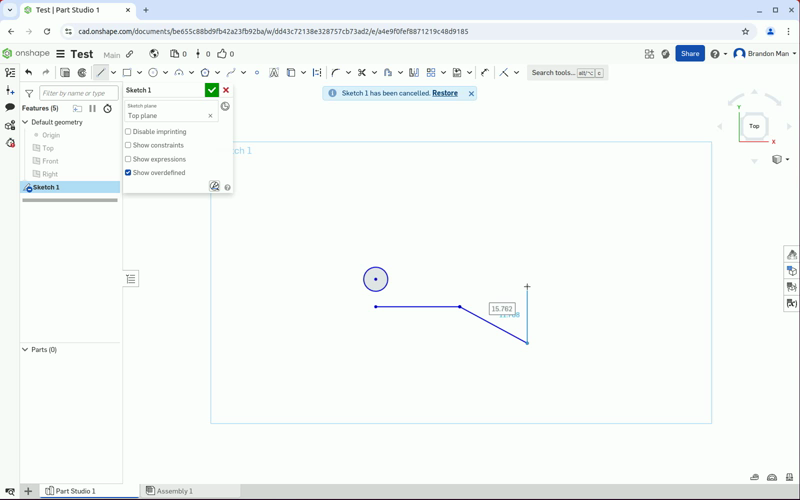
click(527, 286)
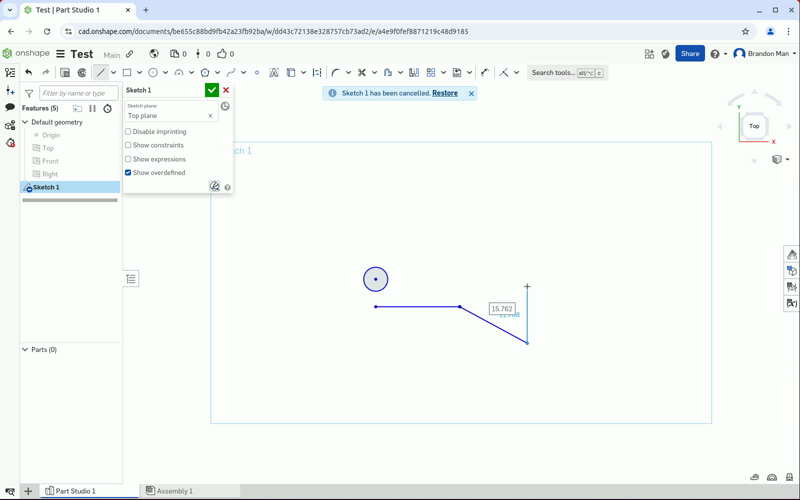
key_up(shift)
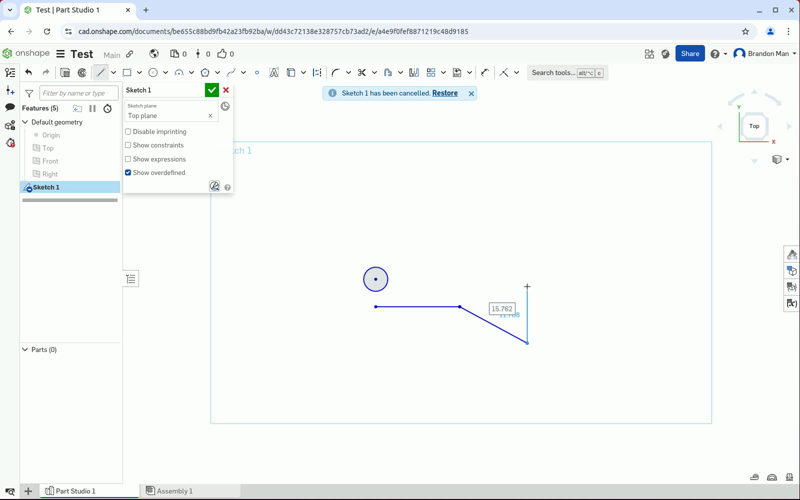
key_down(shift)
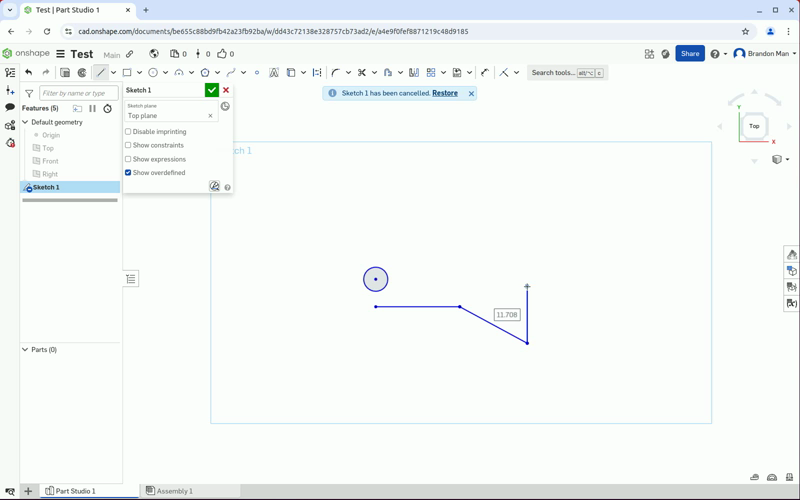
mouse_move(459, 252)
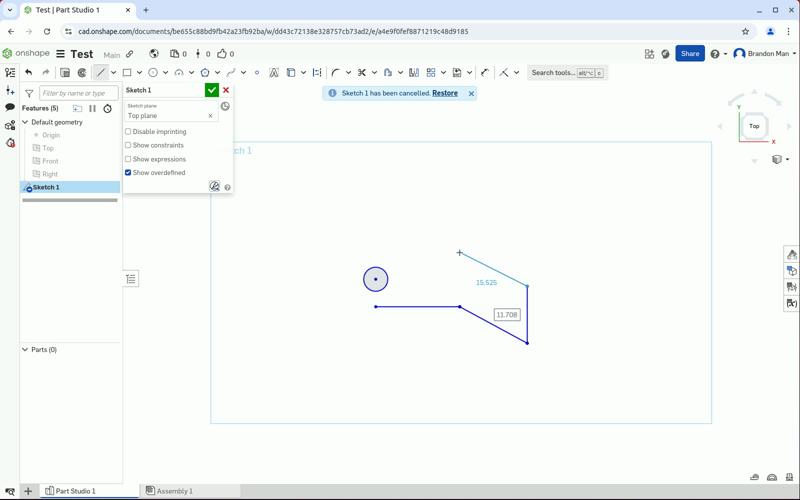
click(459, 252)
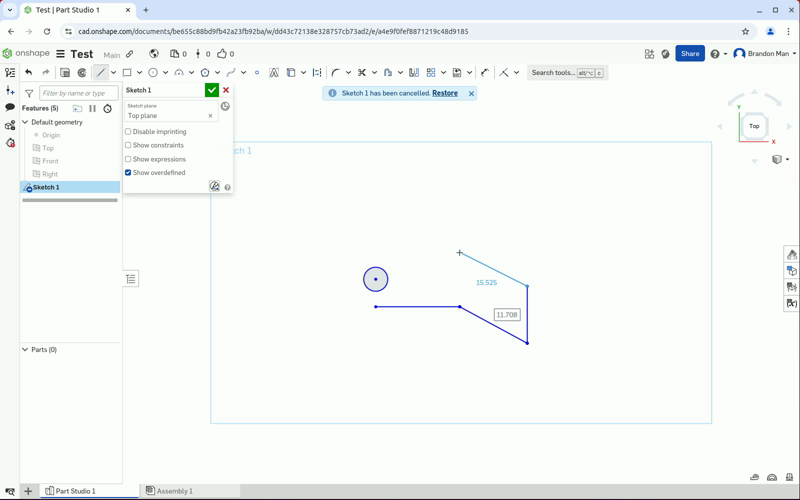
key_up(shift)
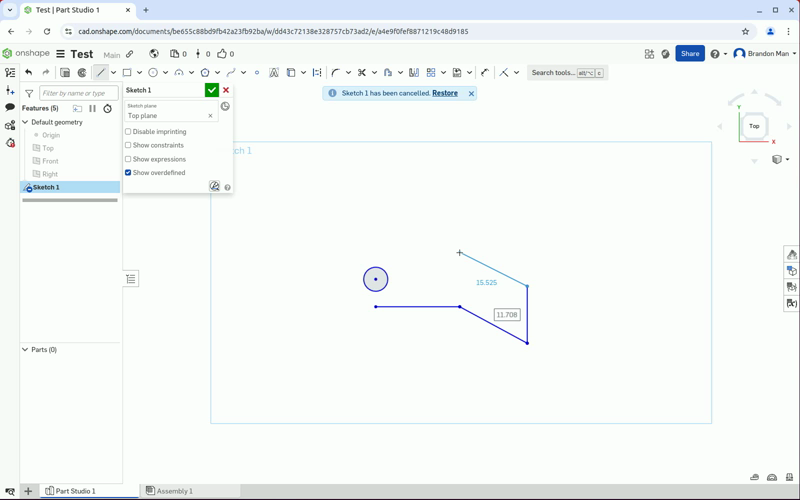
key_down(shift)
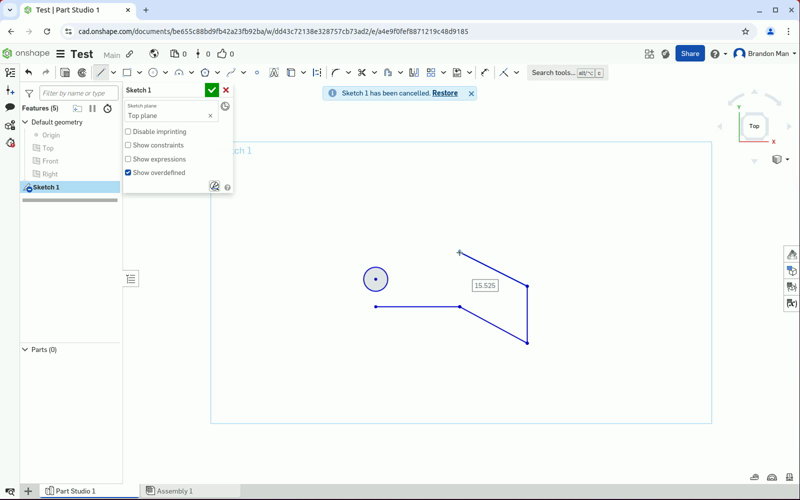
mouse_move(375, 252)
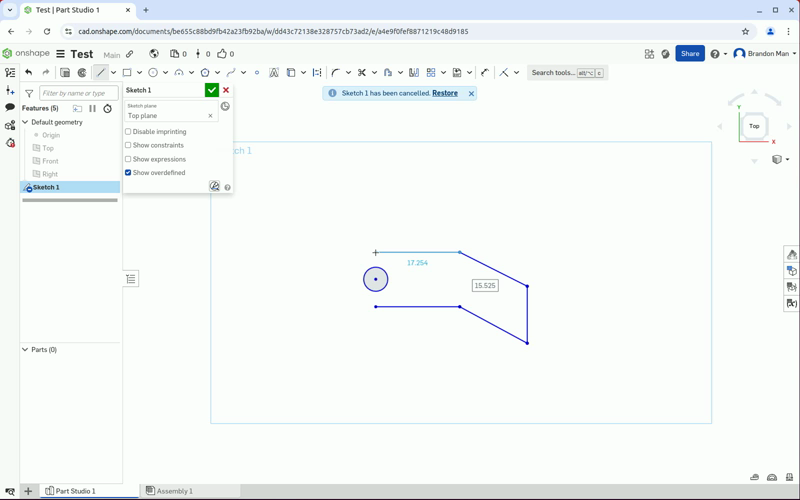
click(375, 252)
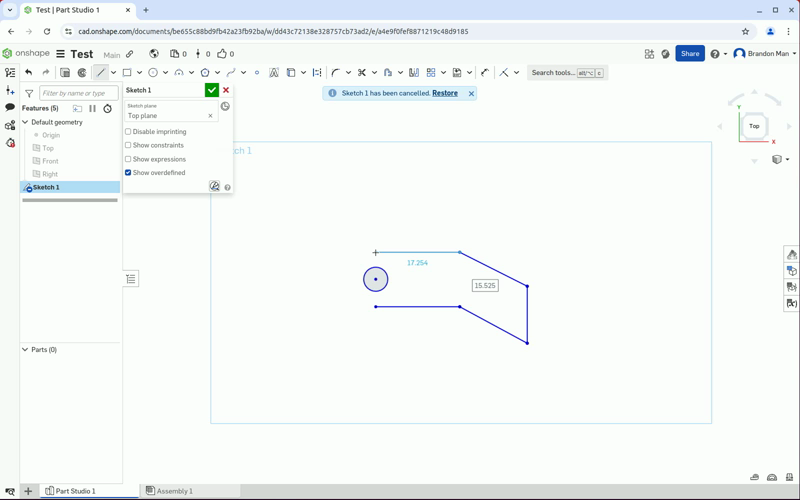
key_up(shift)
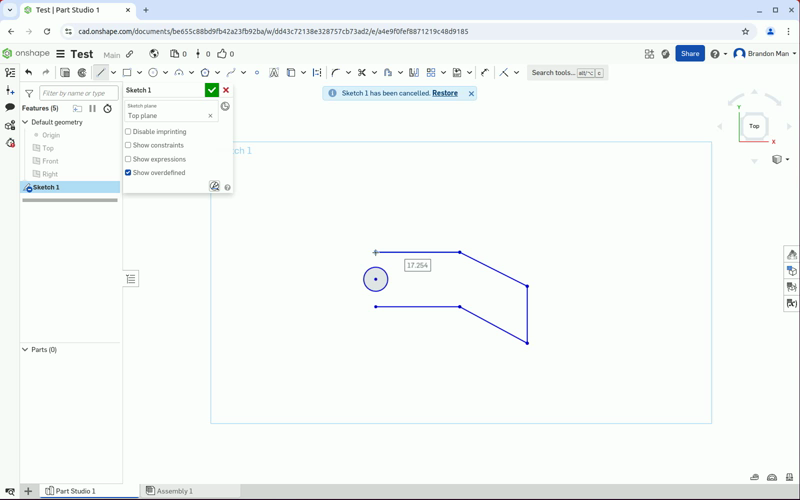
key(esc)
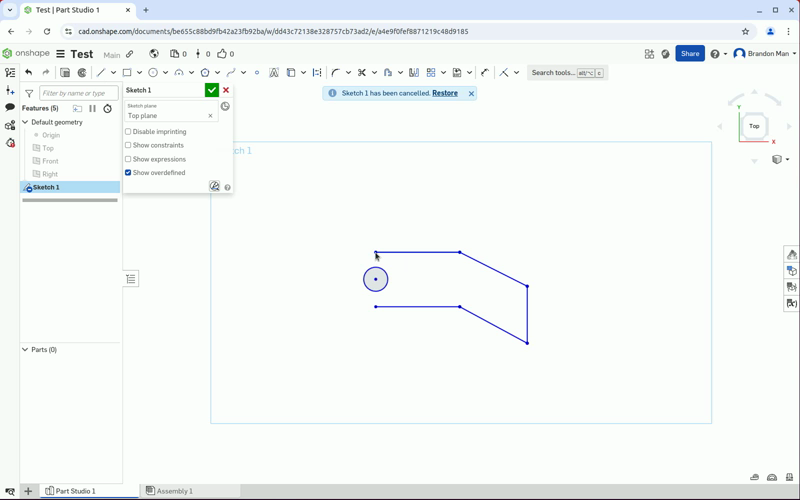
key(a)
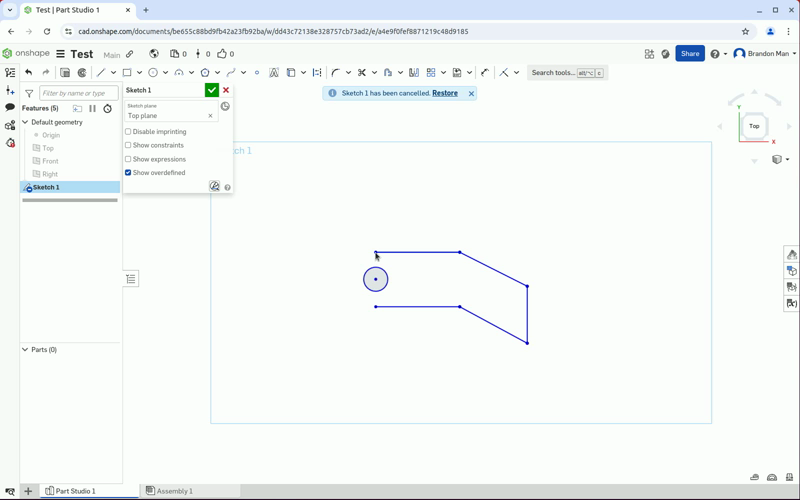
mouse_move(375, 252)
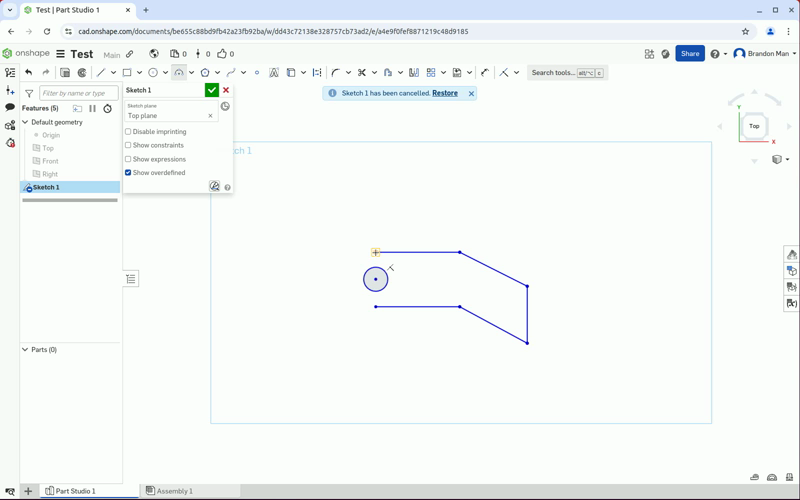
click(375, 252)
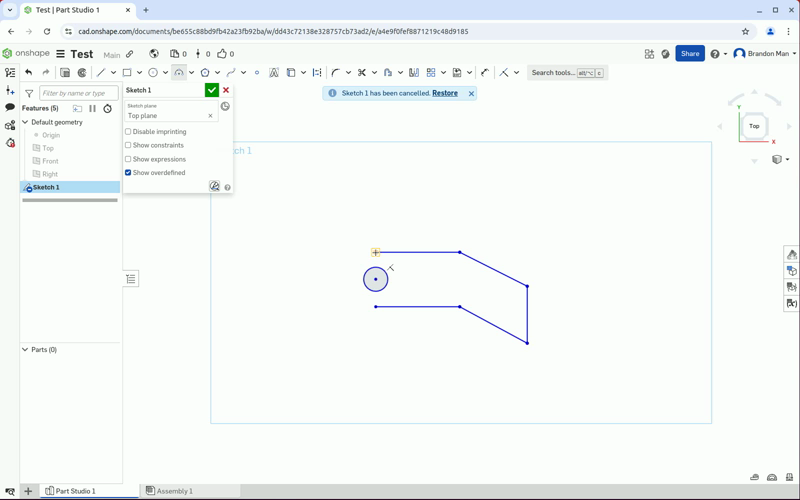
mouse_move(375, 306)
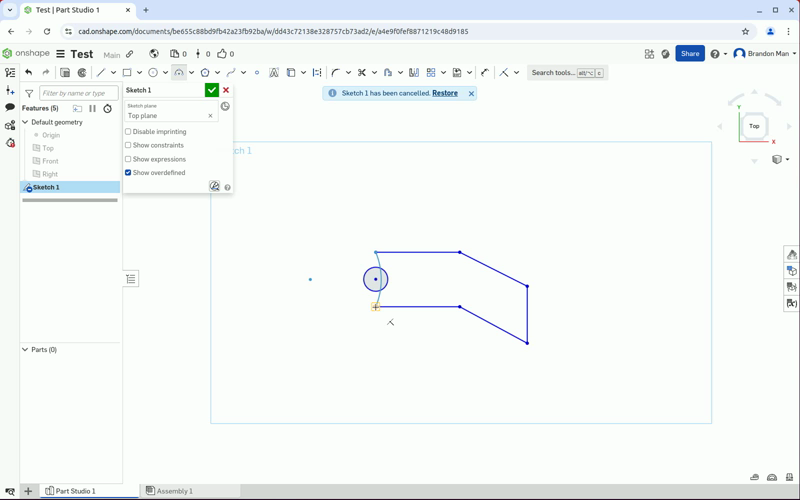
click(375, 306)
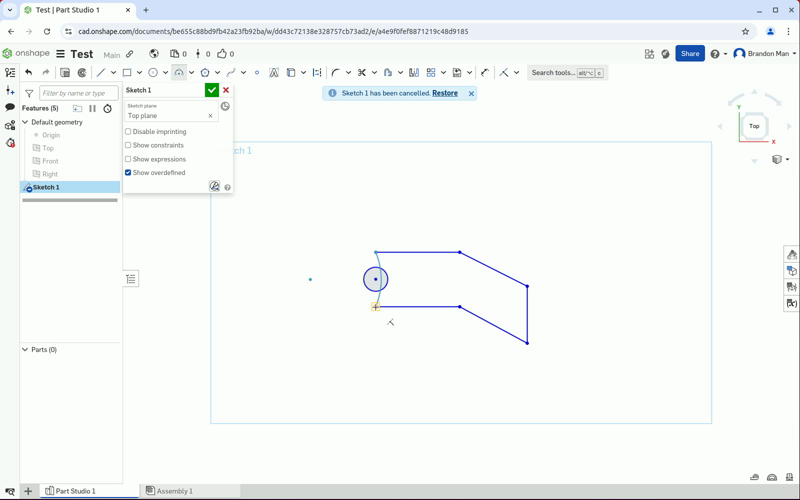
key_down(shift)
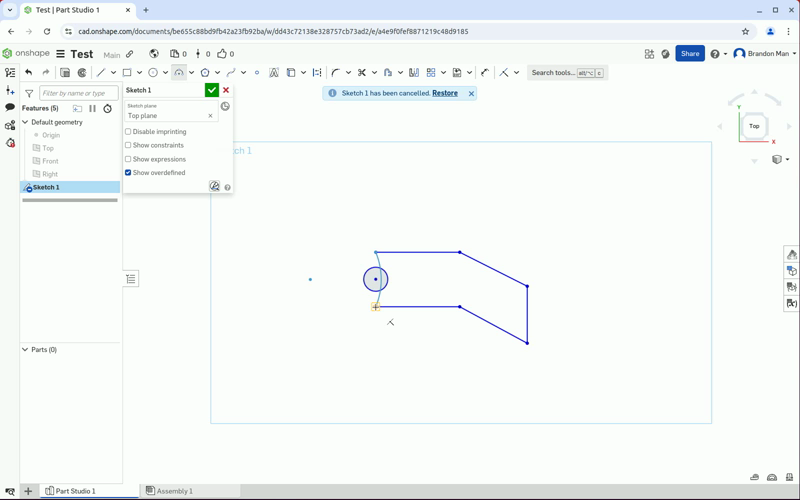
mouse_move(403, 279)
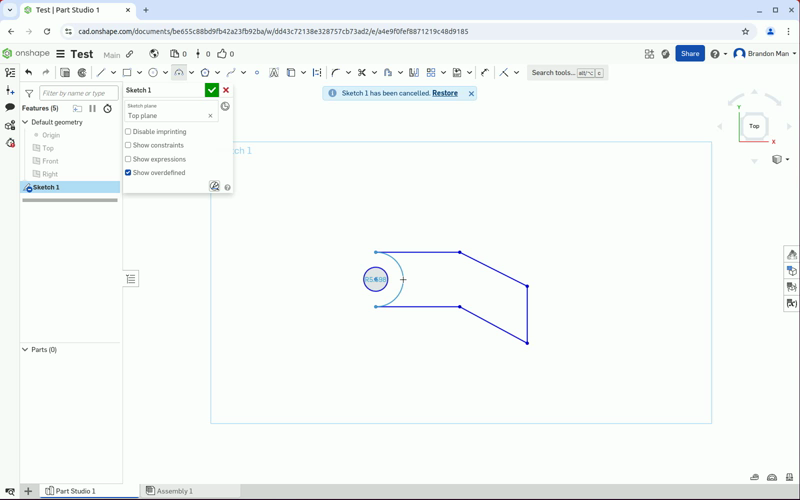
click(403, 279)
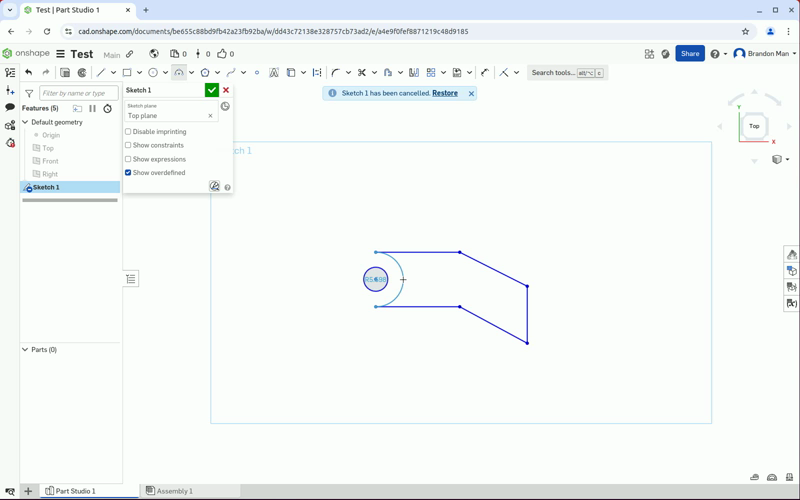
key_up(shift)
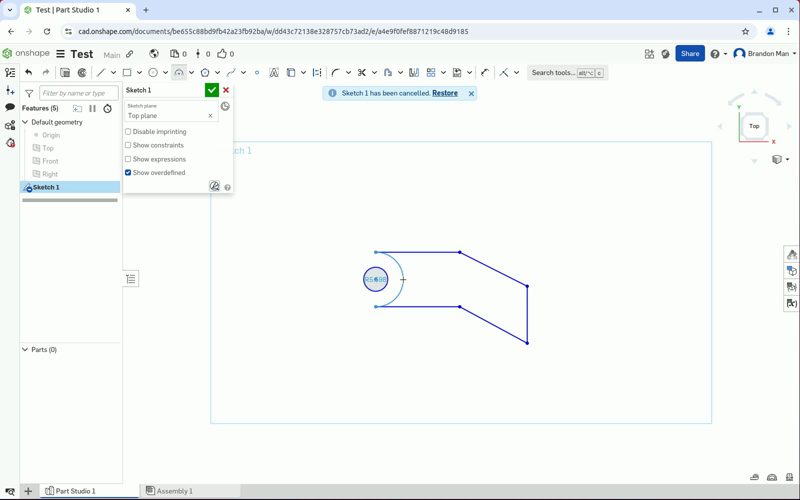
key(esc)
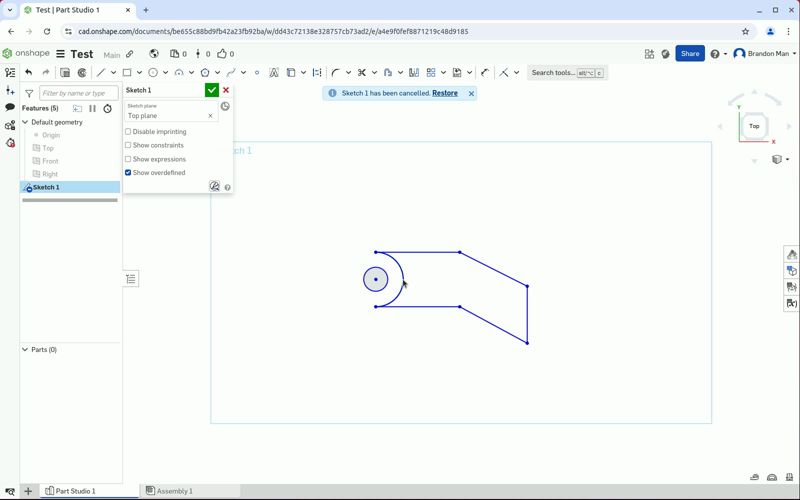
mouse_move(414, 287)
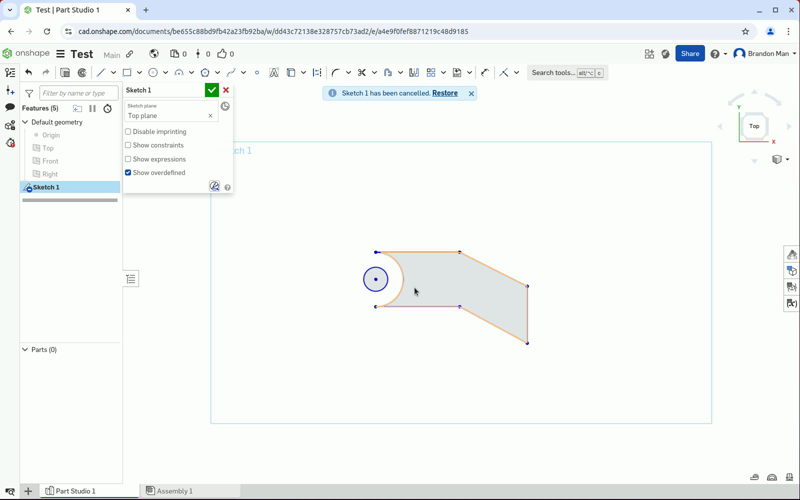
click(414, 287)
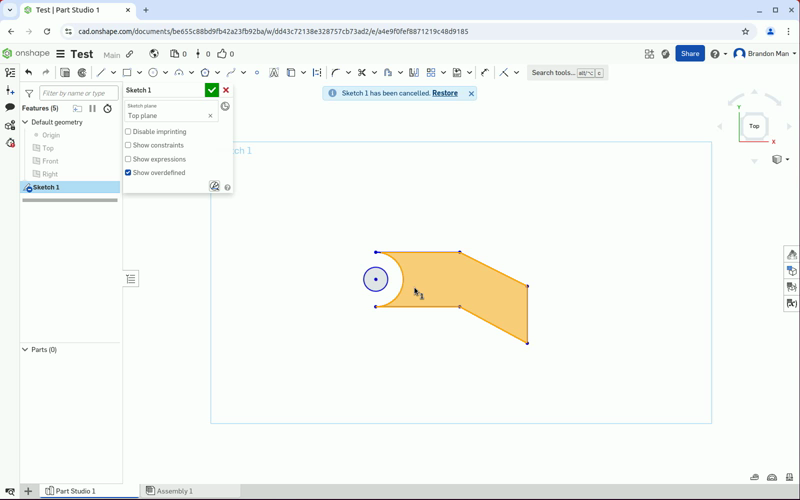
mouse_move(73, 352)
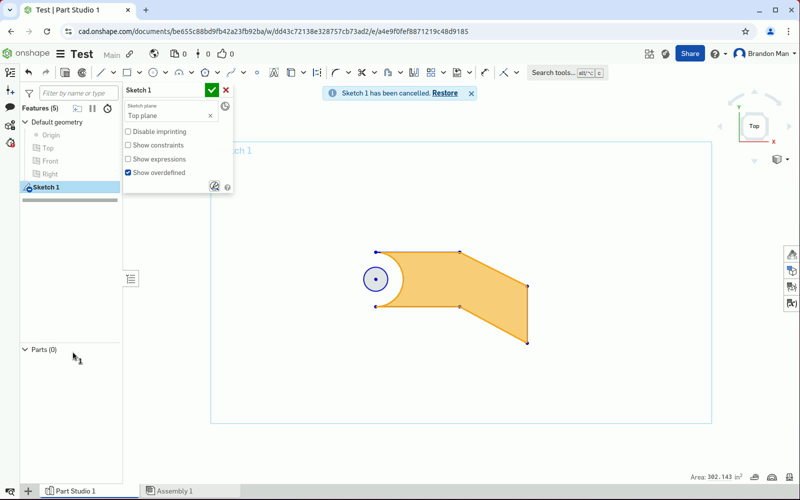
key(shift+y)
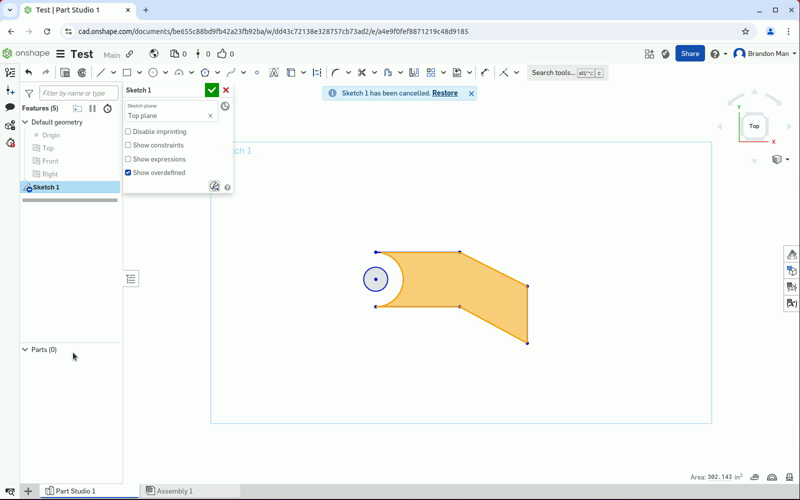
key(shift+e)
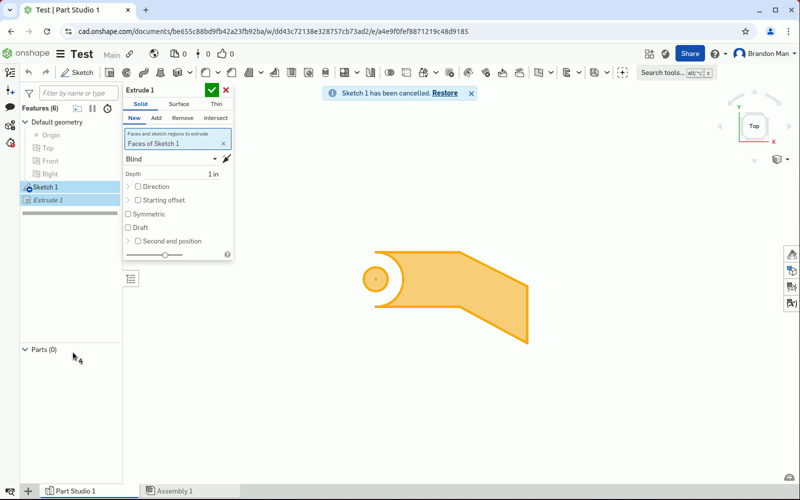
mouse_move(143, 106)
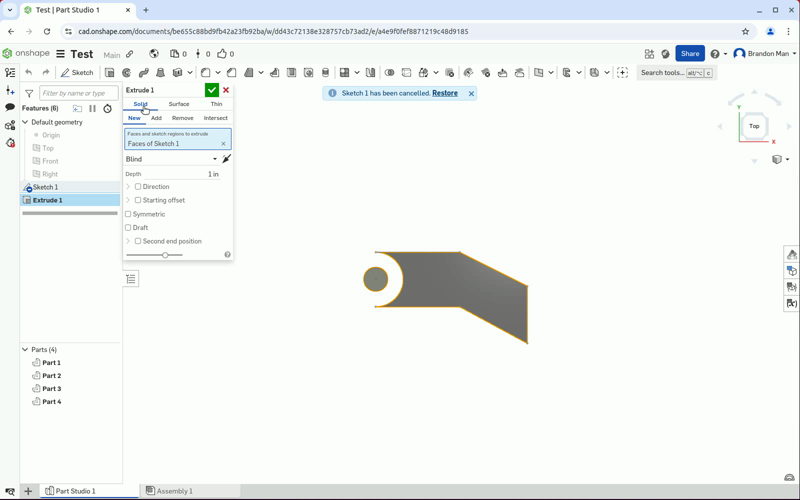
click(143, 106)
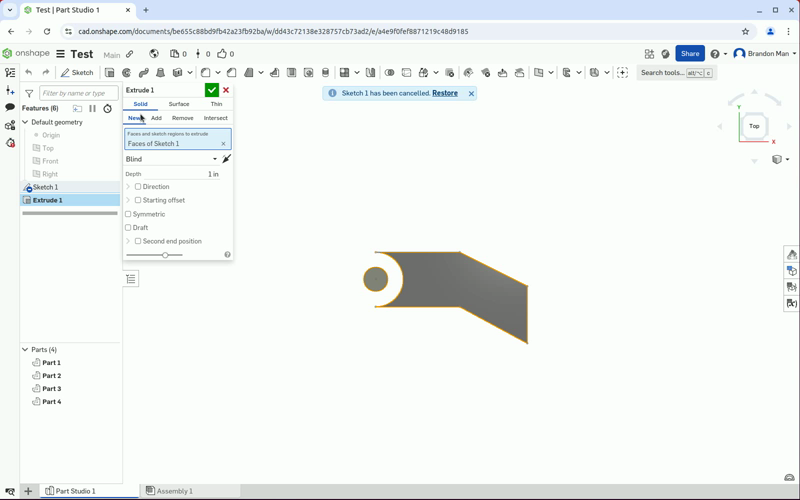
mouse_move(137, 120)
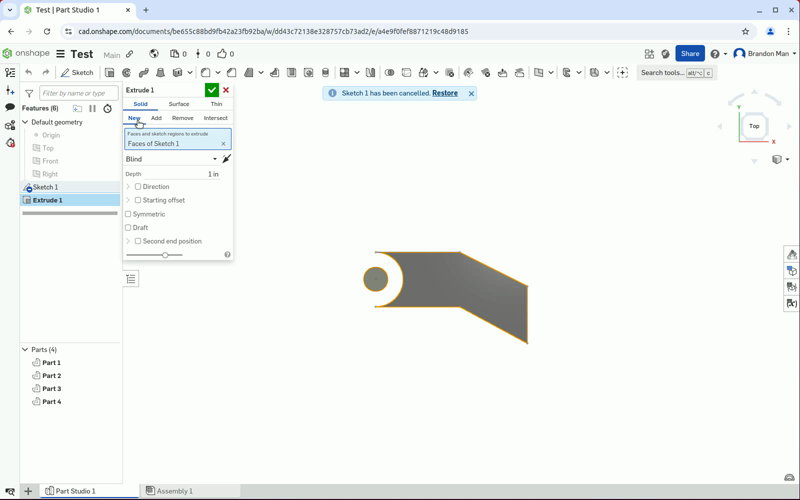
click(137, 120)
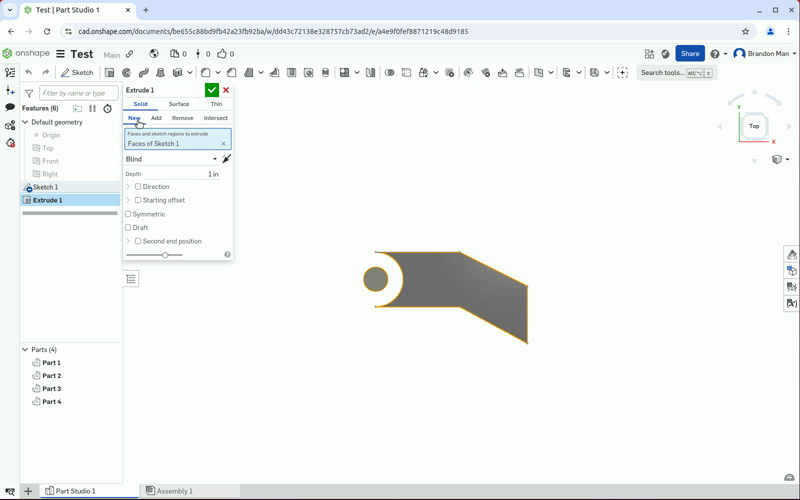
key(tab, 4)
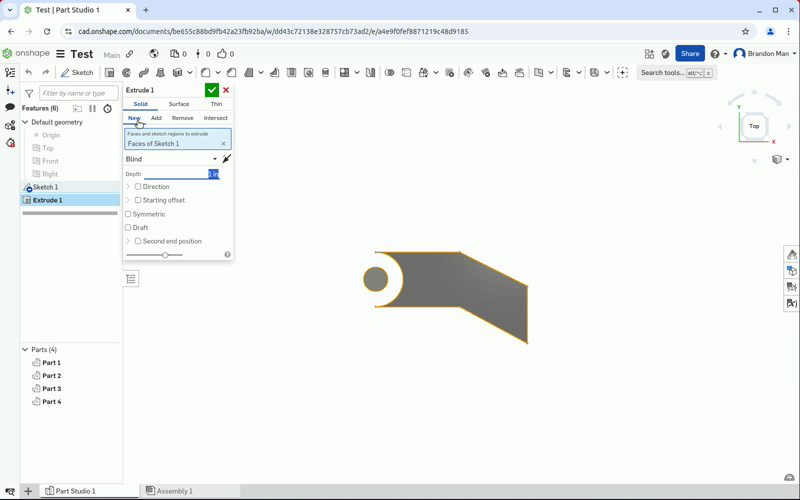
text(12.758)
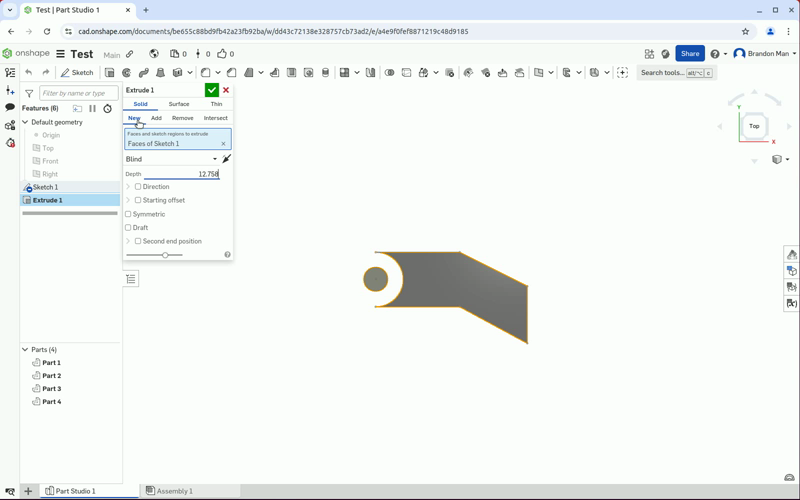
key(enter)
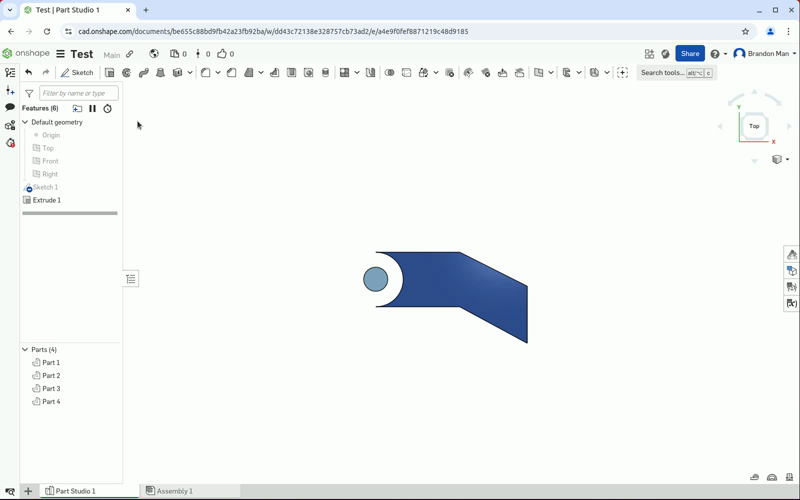
key(shift+h)
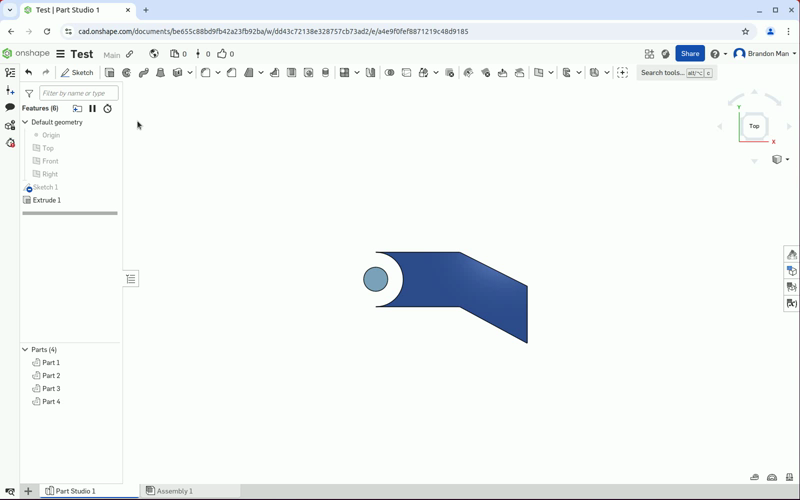
key(shift+h)
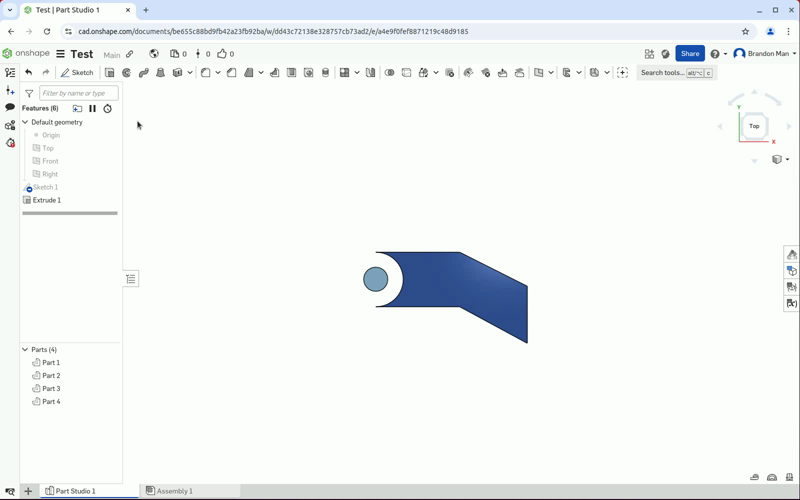
mouse_move(73, 189)
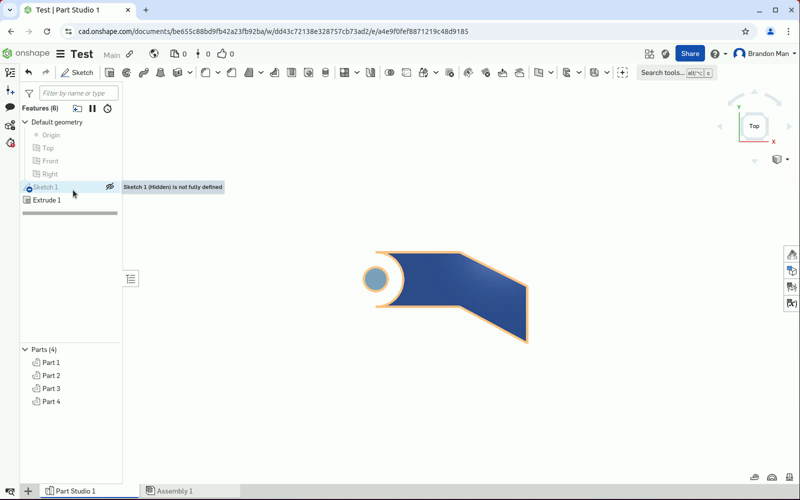
click(73, 189)
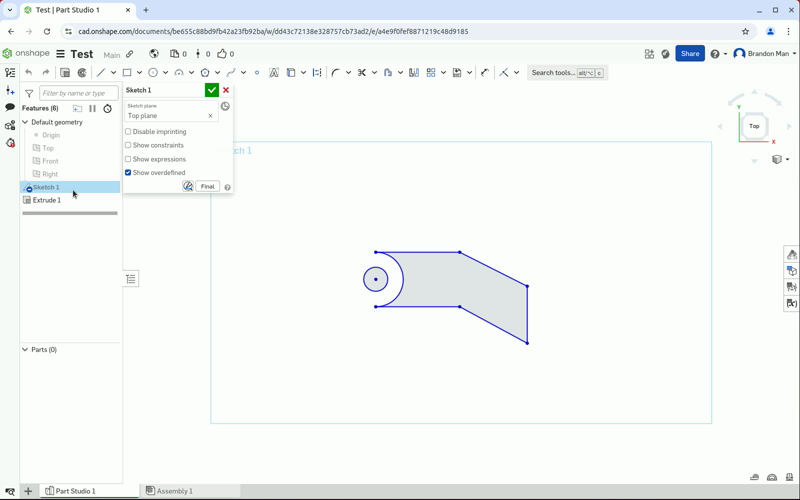
mouse_move(229, 92)
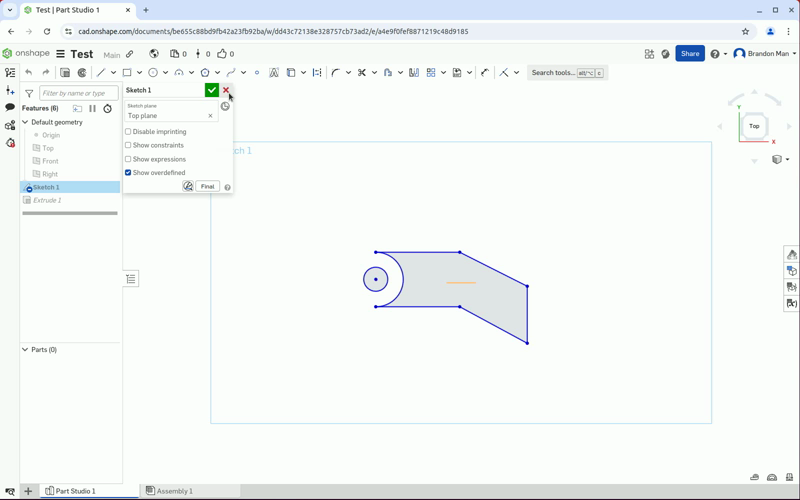
click(229, 92)
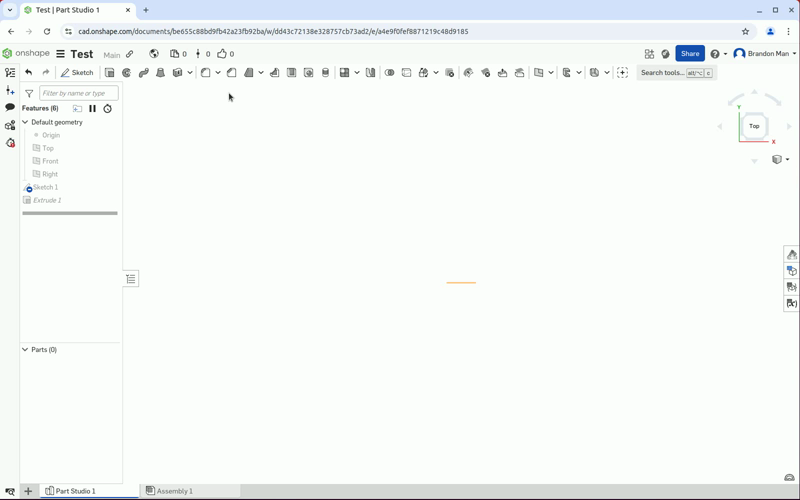
mouse_move(73, 352)
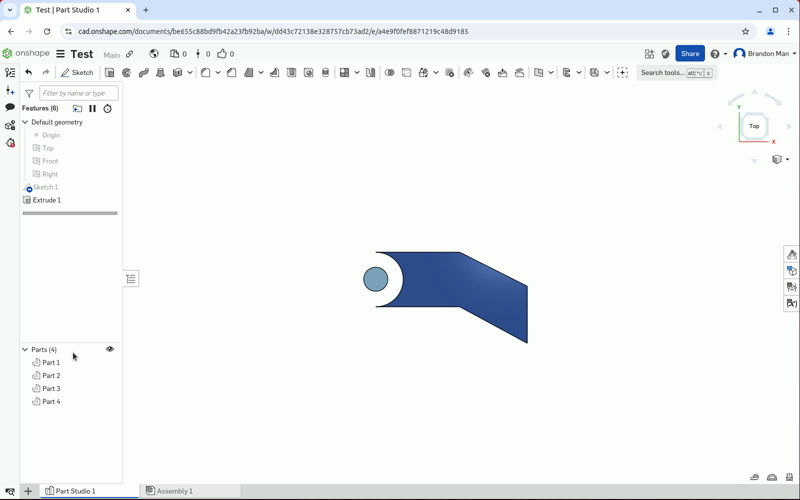
key(y)
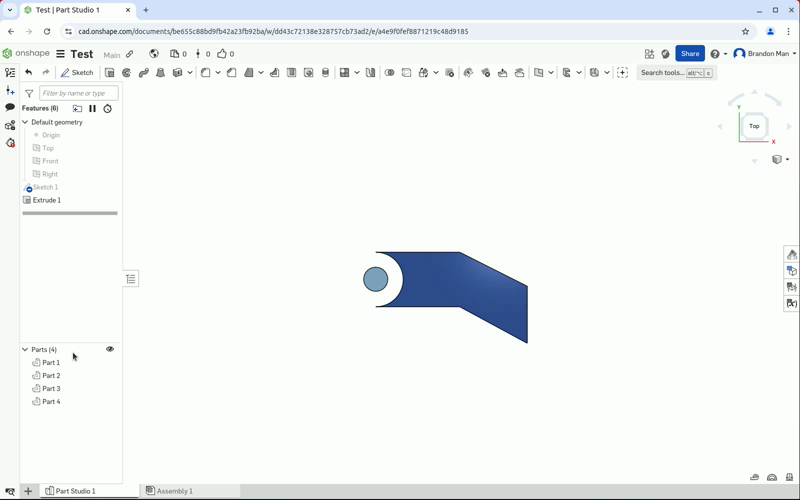
key(shift+p)
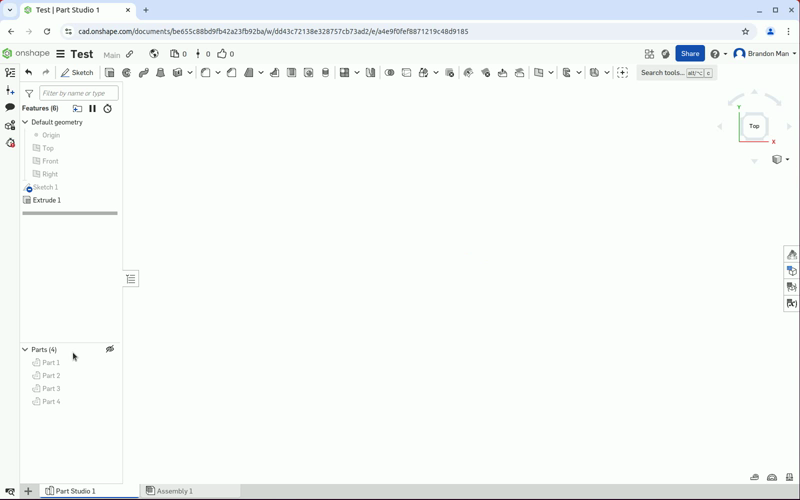
key(space)
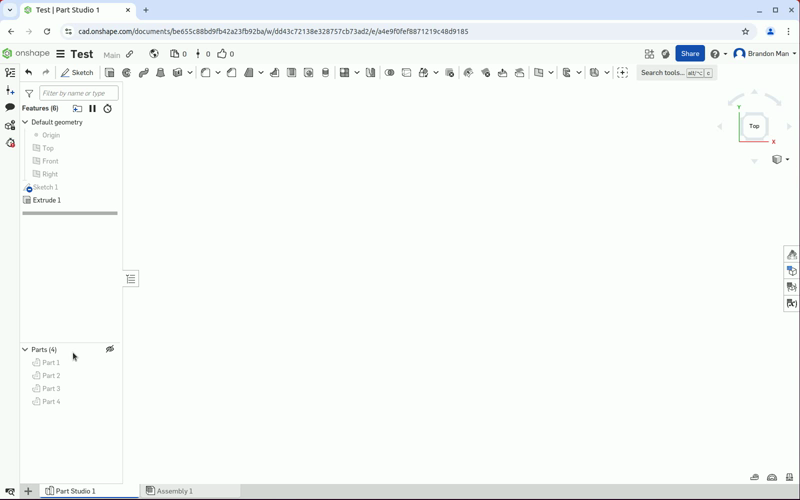
key_down(shift)
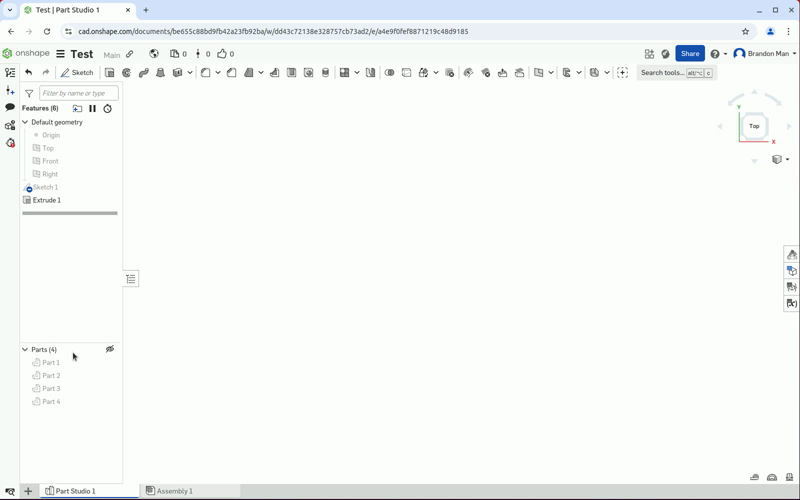
key(up)
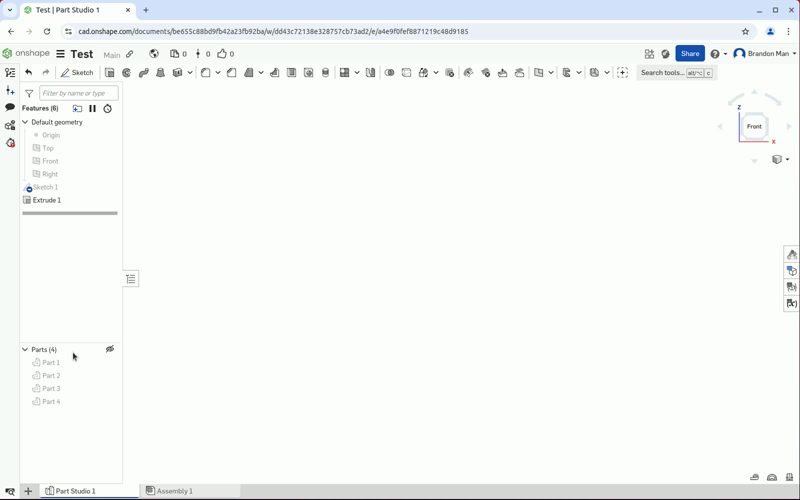
key_up(shift)
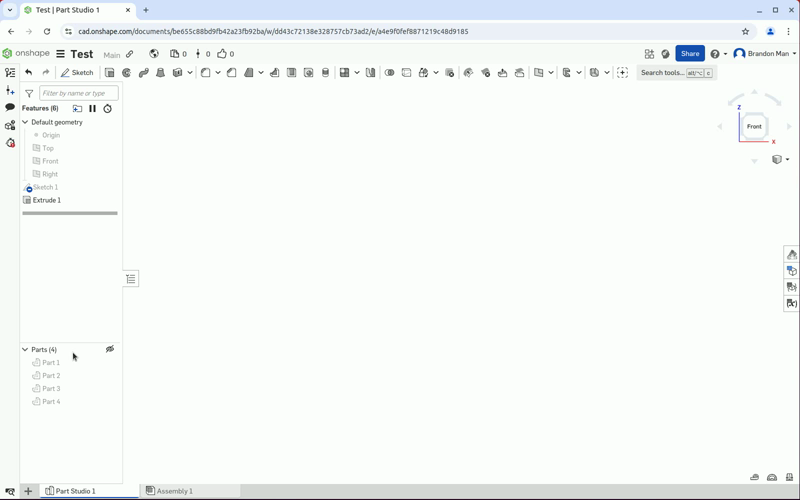
key(space)
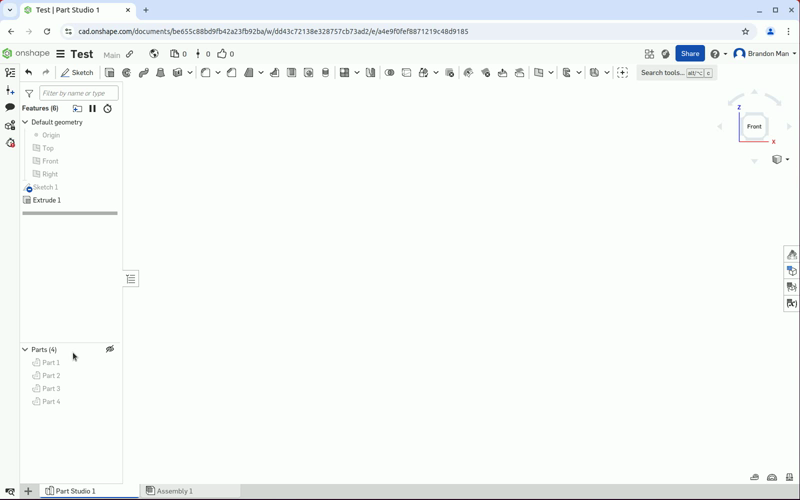
key_down(shift)
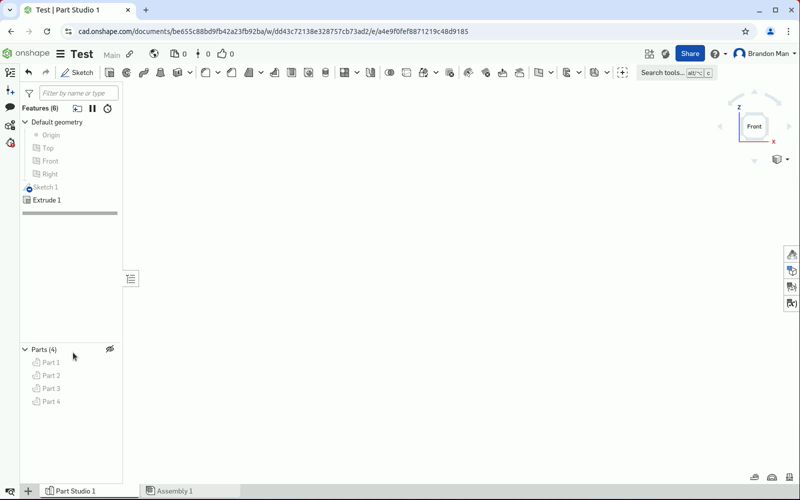
key(left)
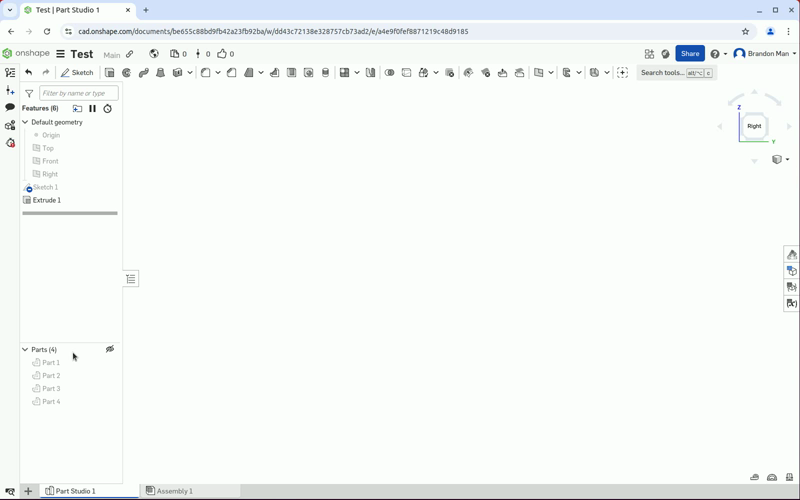
key_up(shift)
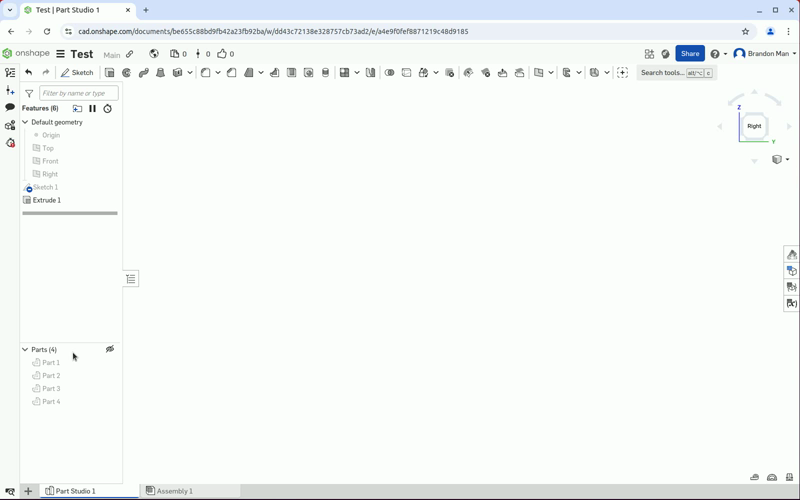
mouse_move(73, 352)
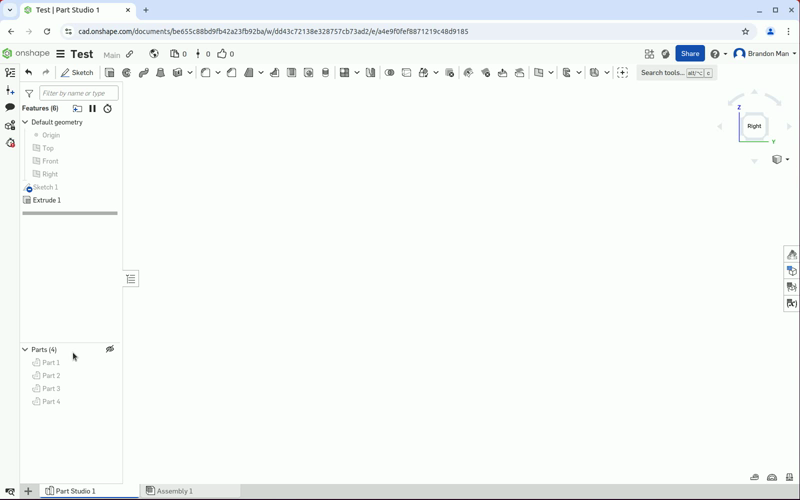
key(shift+y)
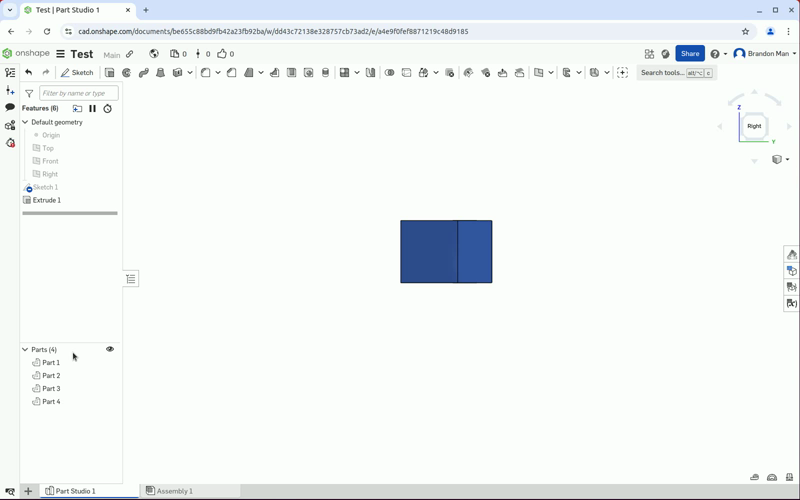
mouse_move(541, 75)
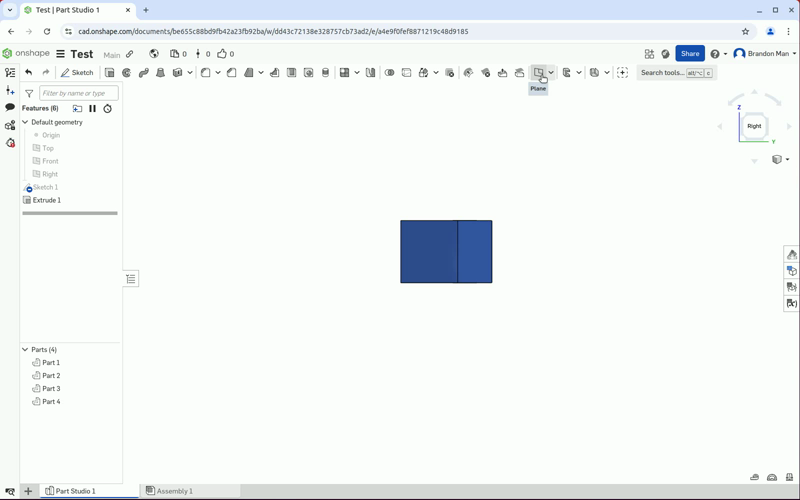
click(541, 75)
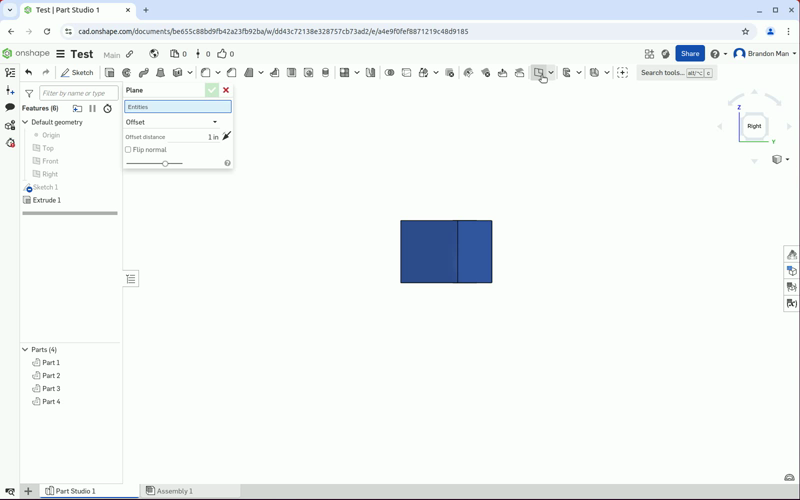
mouse_move(73, 176)
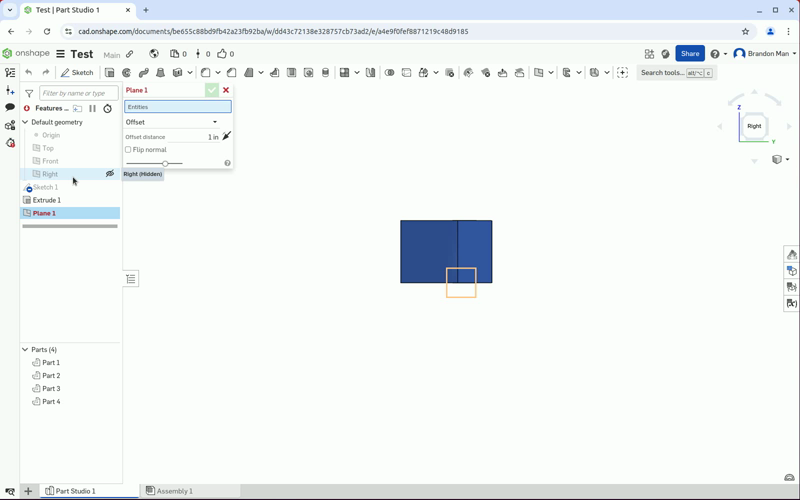
click(73, 176)
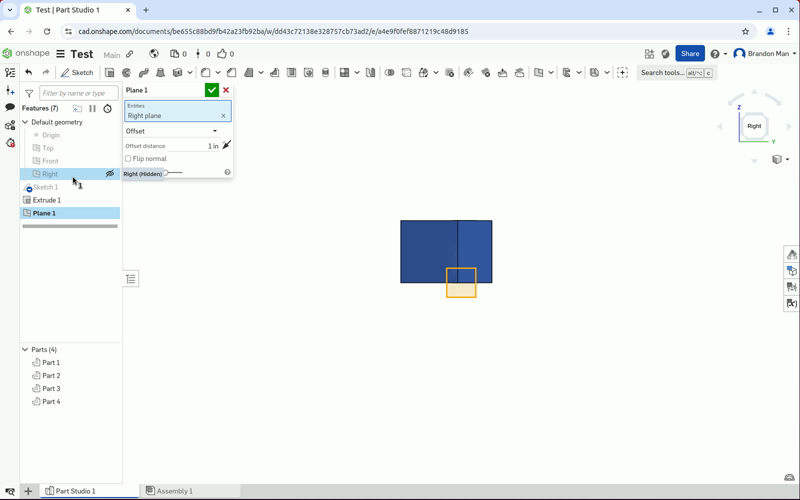
key(tab, 2)
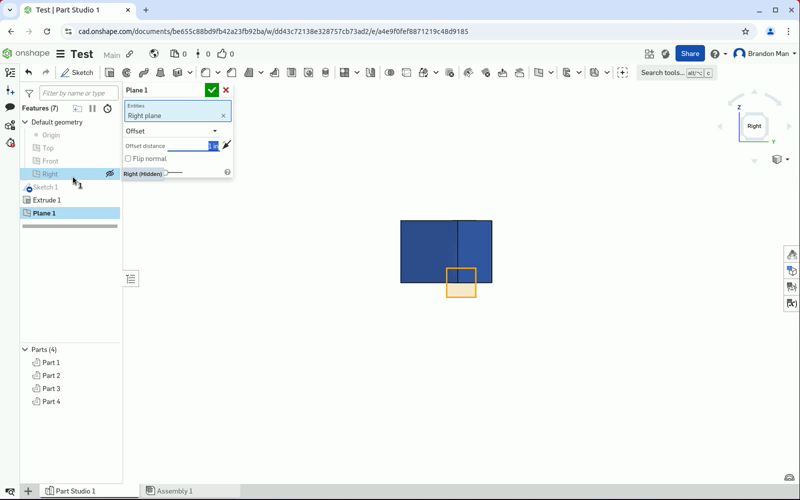
text(13.711)
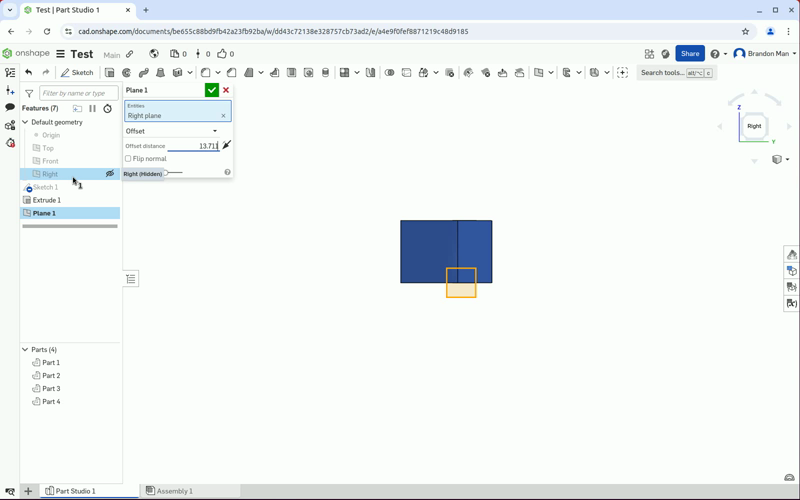
key(enter, 2)
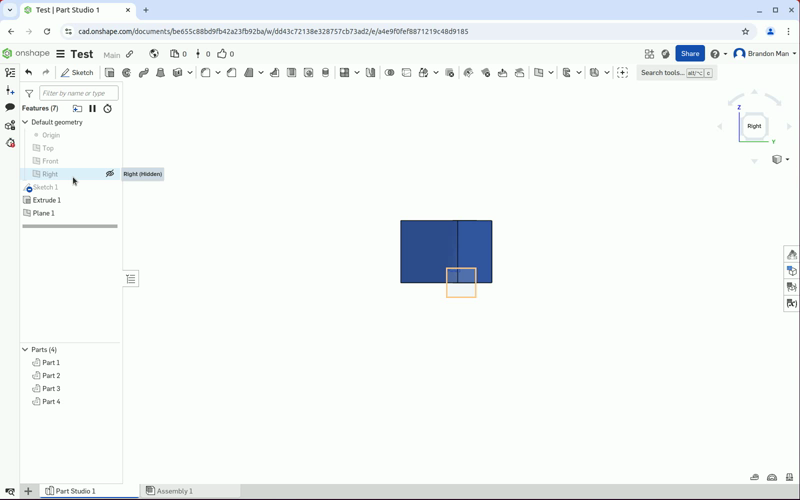
key(shift+s)
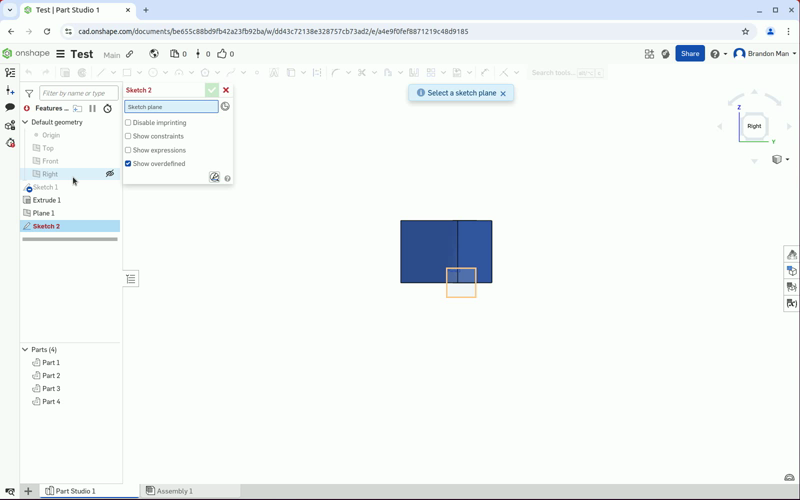
mouse_move(73, 215)
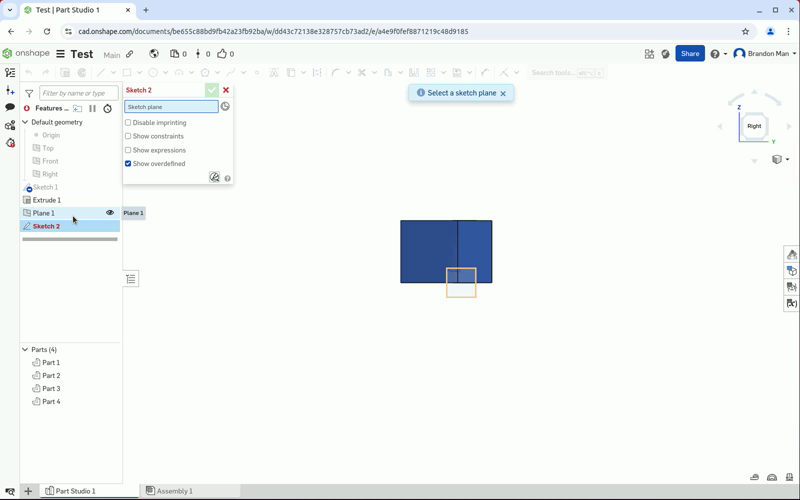
click(73, 215)
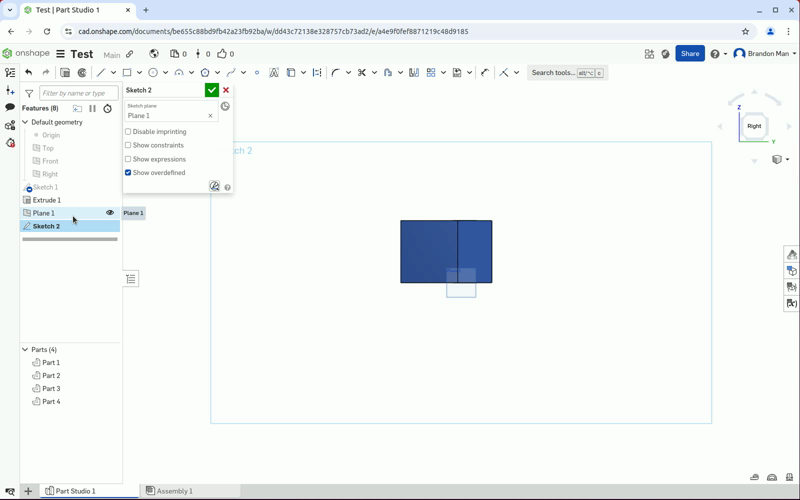
mouse_move(73, 352)
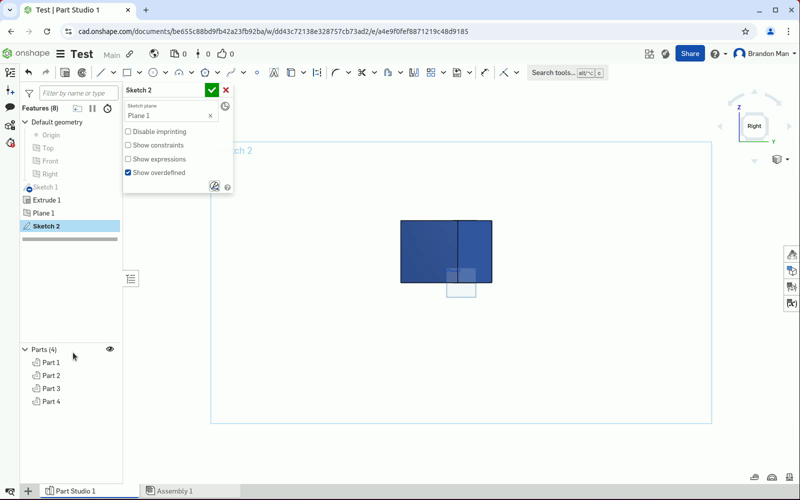
key(y)
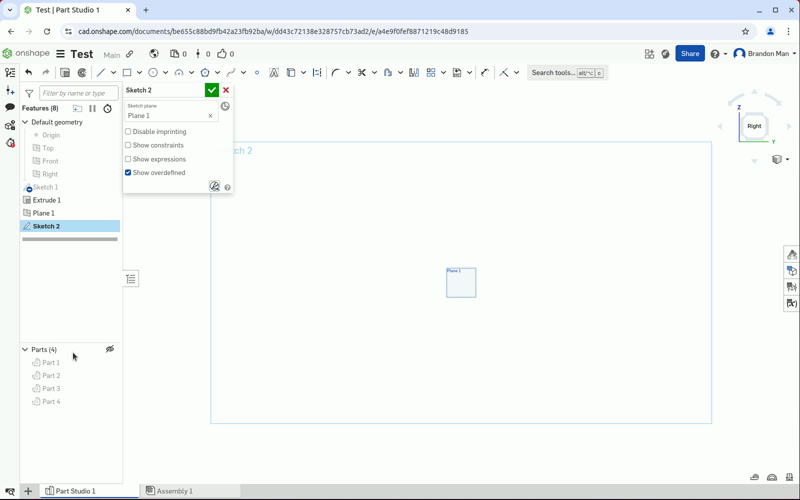
key(l)
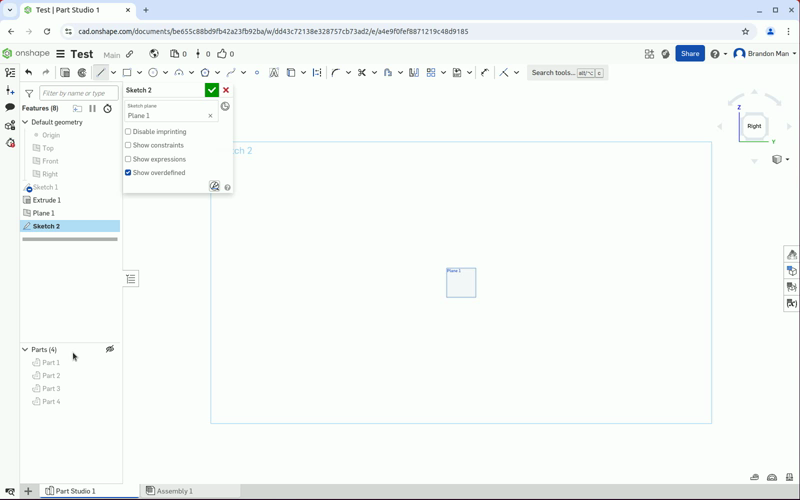
key_down(shift)
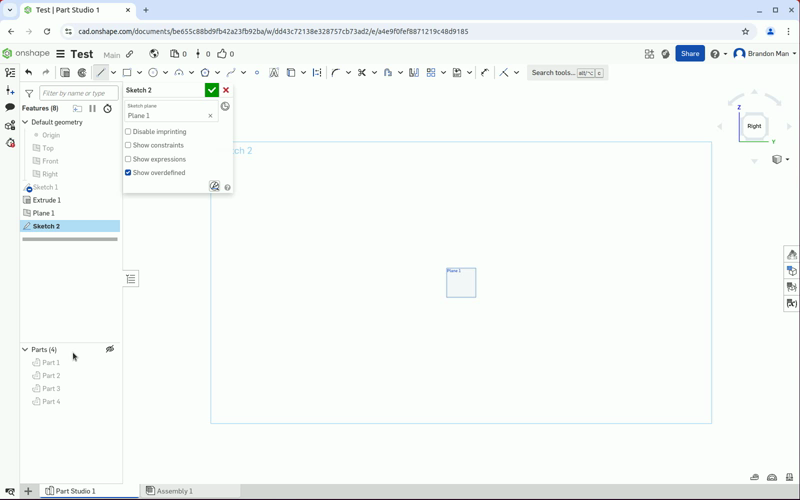
mouse_move(416, 265)
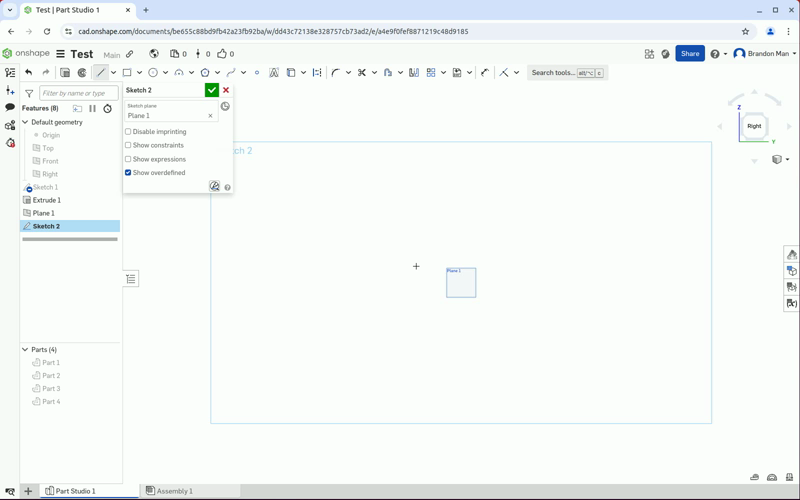
click(416, 265)
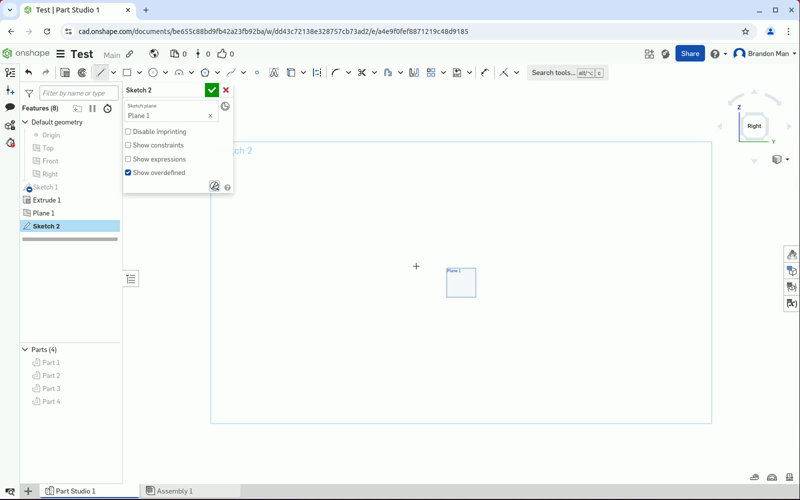
key_up(shift)
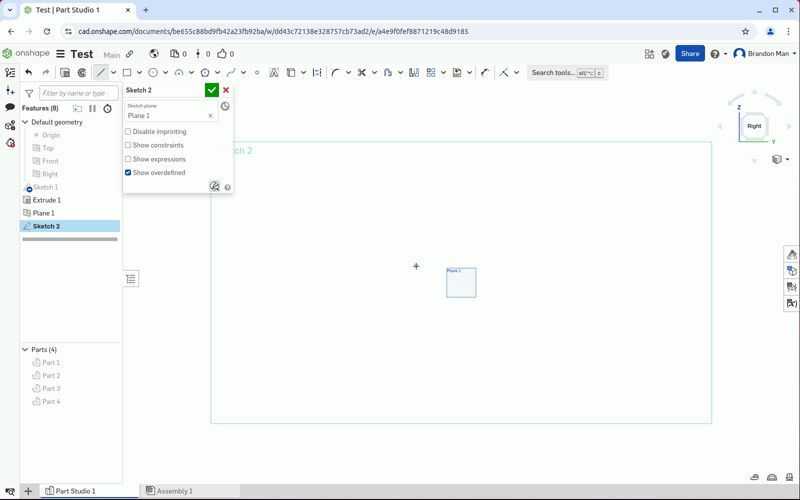
key_down(shift)
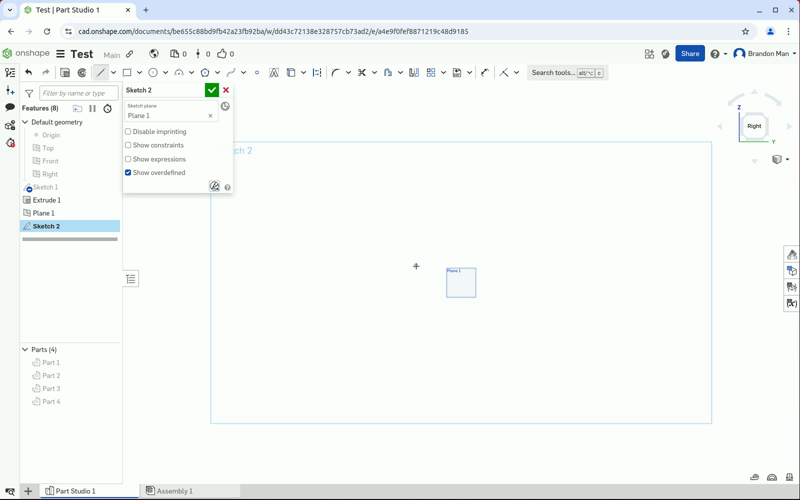
mouse_move(446, 265)
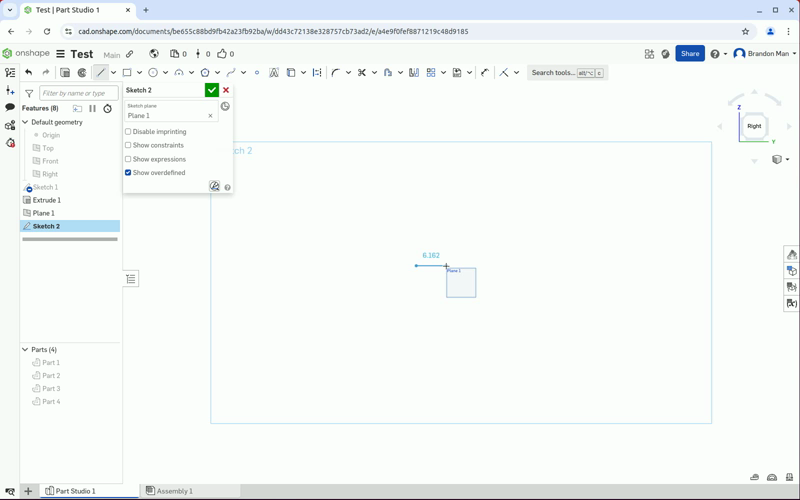
mouse_move(445, 265)
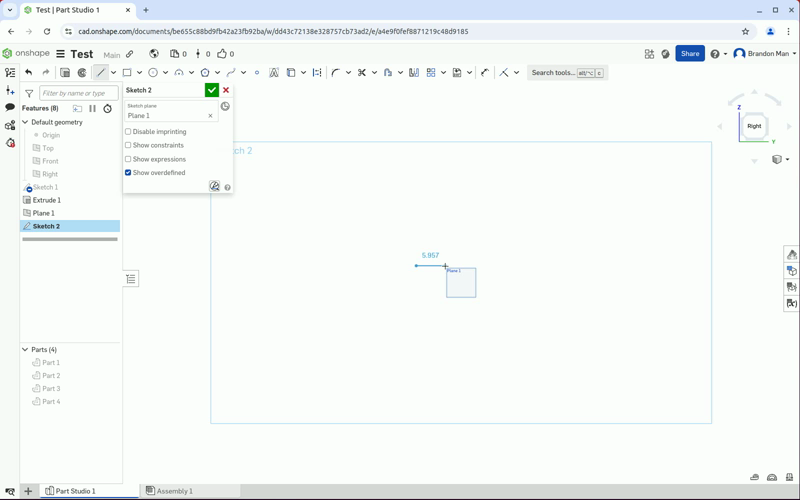
click(445, 265)
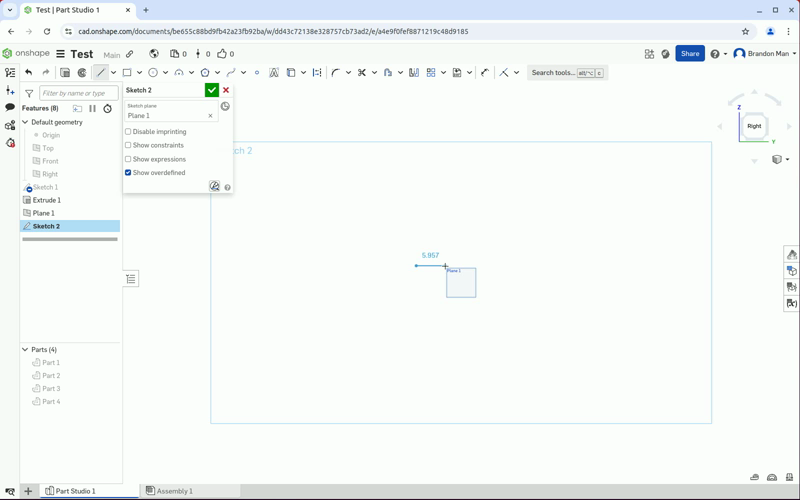
key_up(shift)
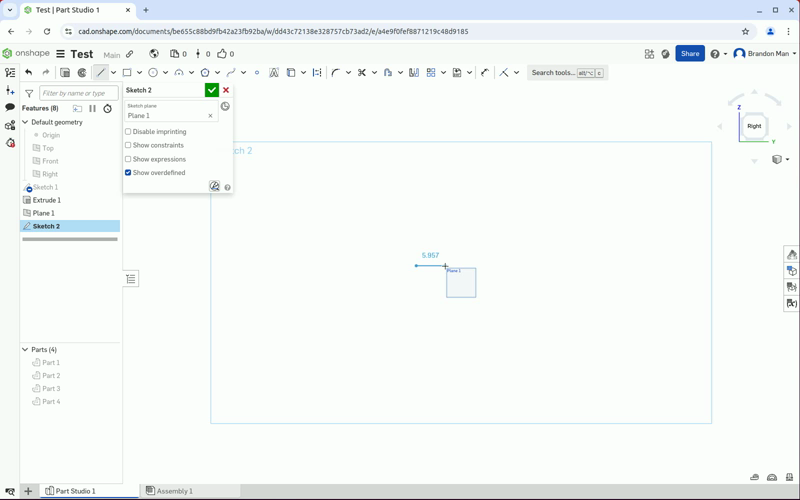
key_down(shift)
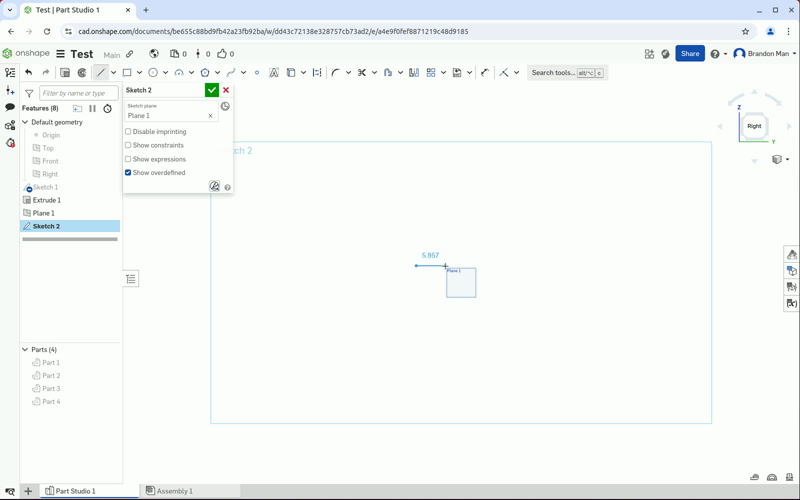
mouse_move(475, 265)
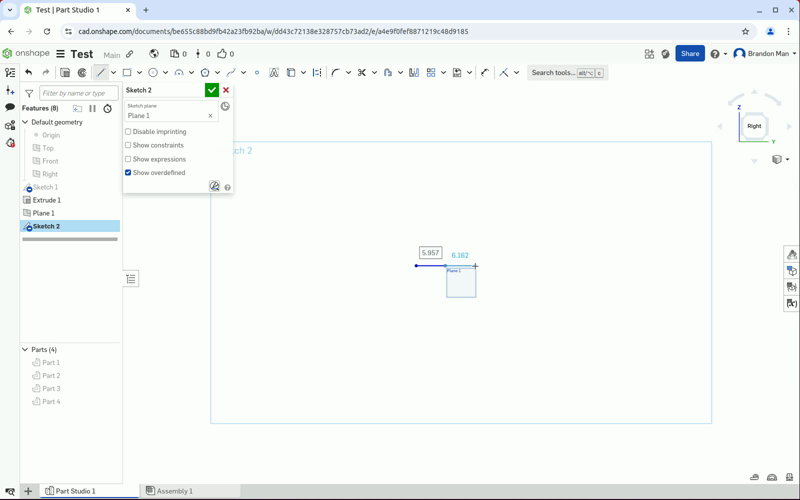
mouse_move(445, 242)
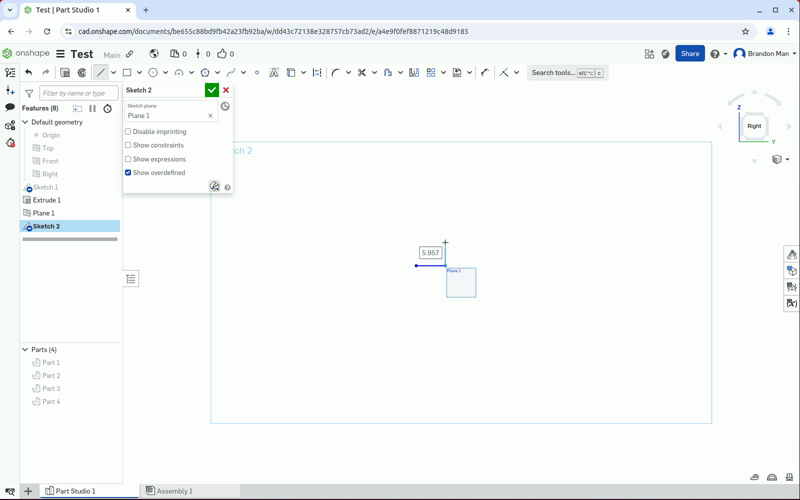
click(445, 242)
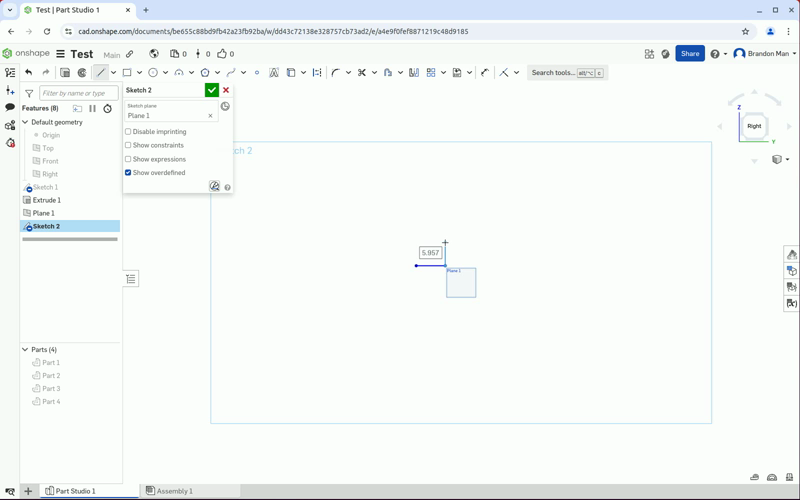
key_up(shift)
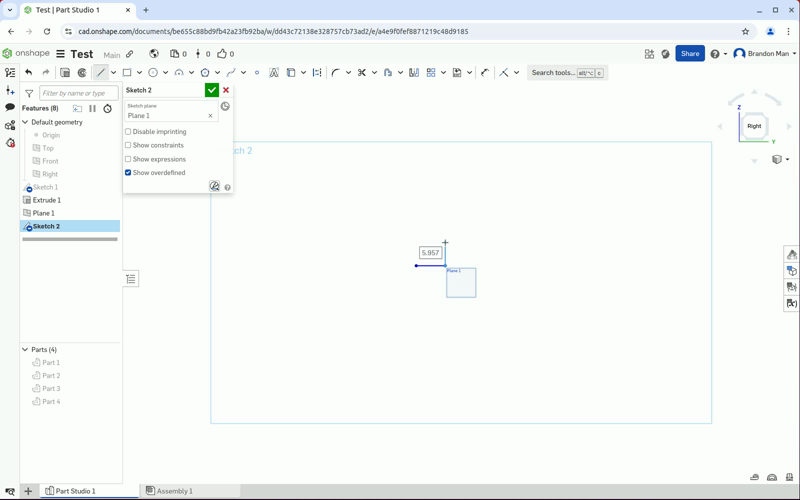
key_down(shift)
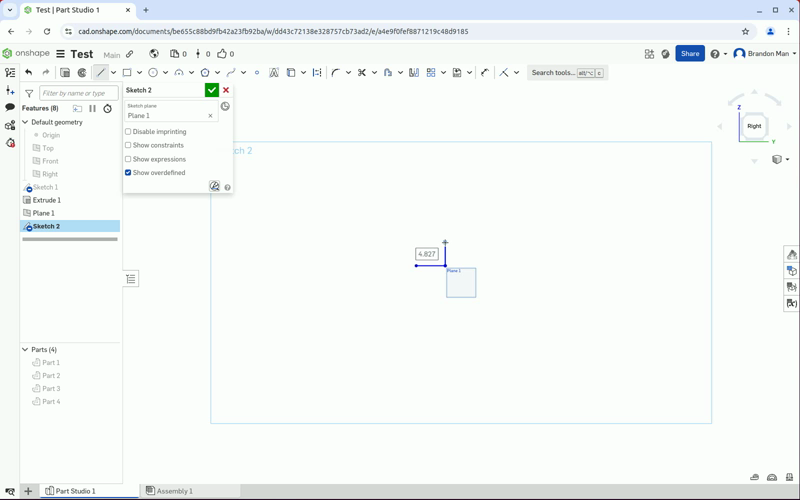
mouse_move(475, 242)
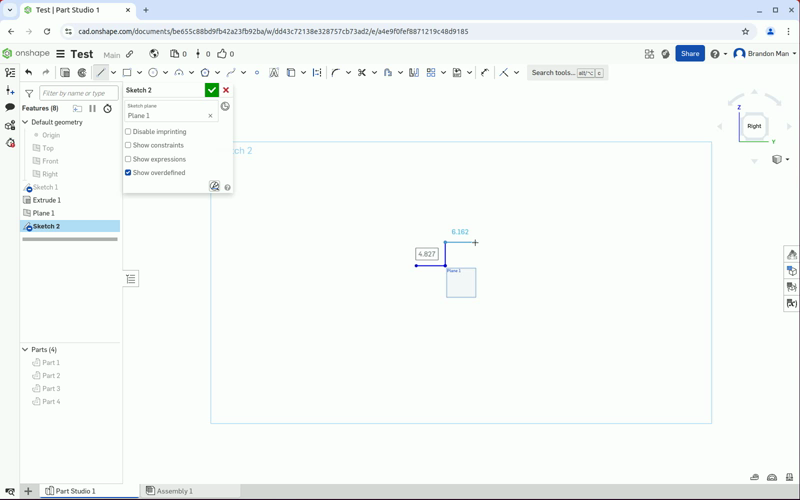
mouse_move(416, 242)
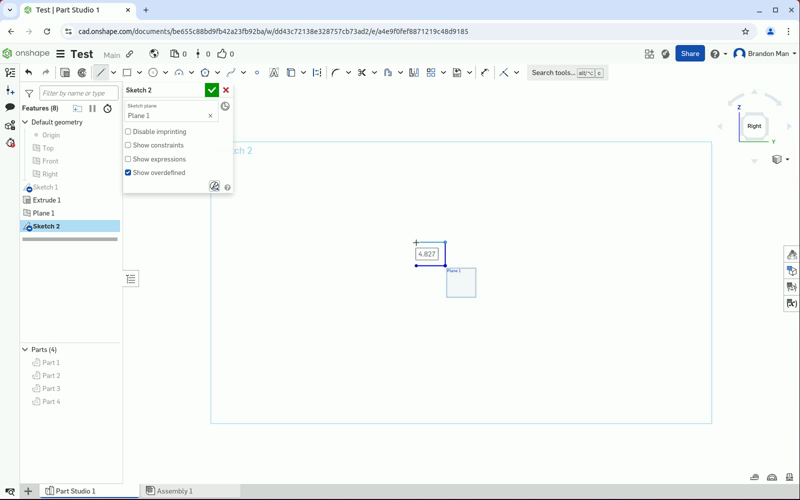
click(416, 242)
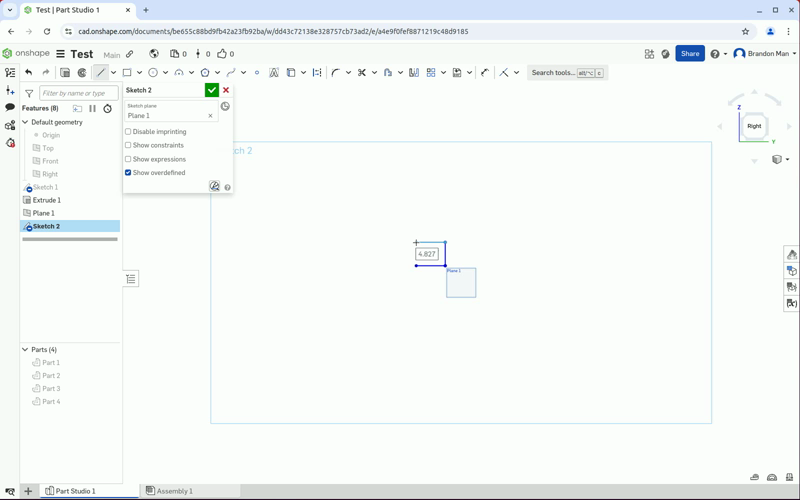
key_up(shift)
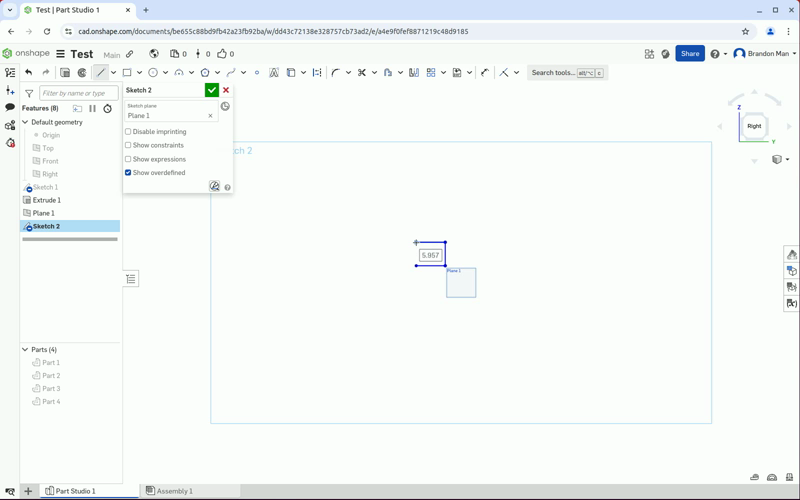
mouse_move(446, 242)
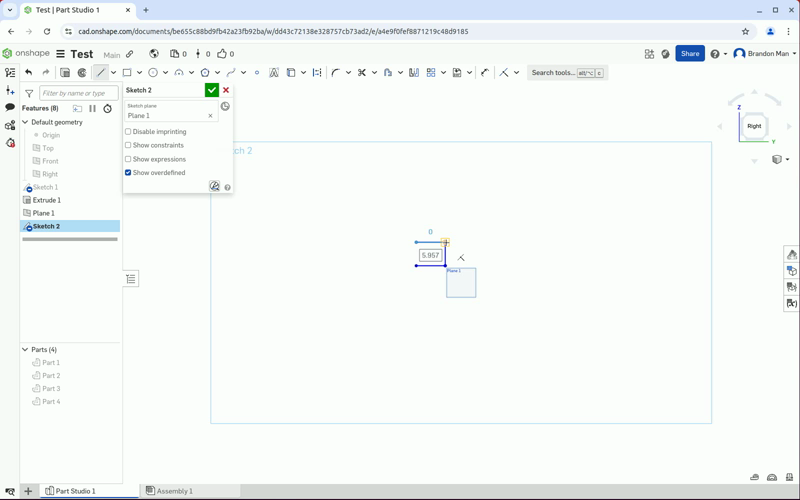
key_down(shift)
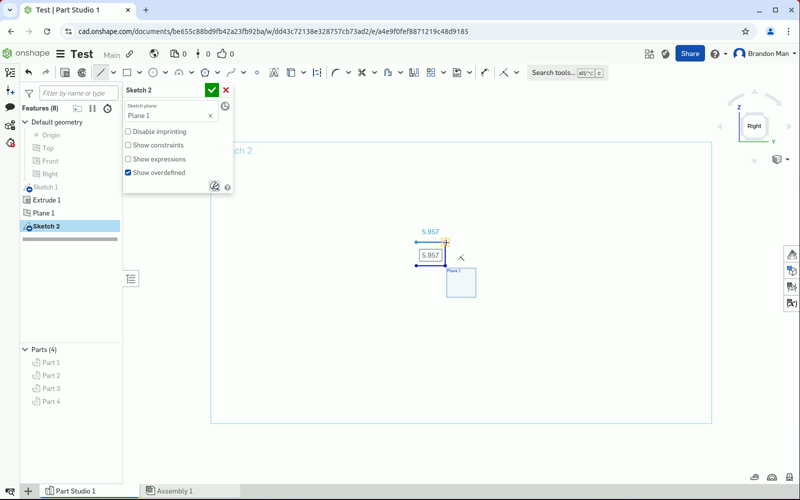
mouse_move(416, 265)
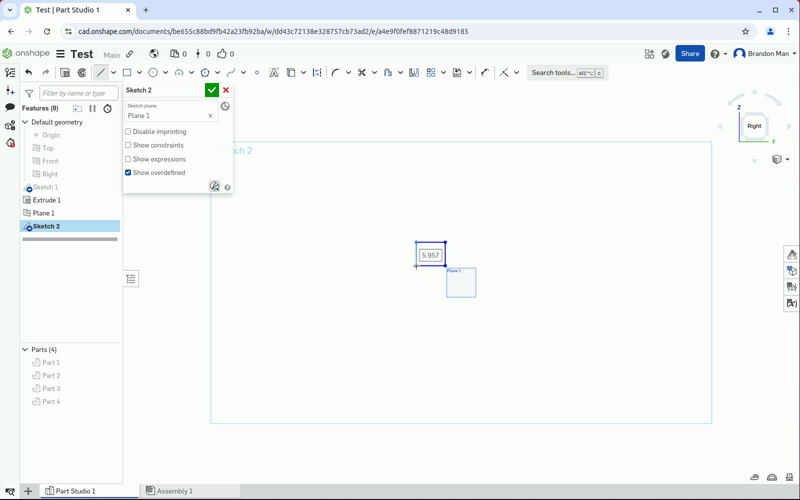
key_up(shift)
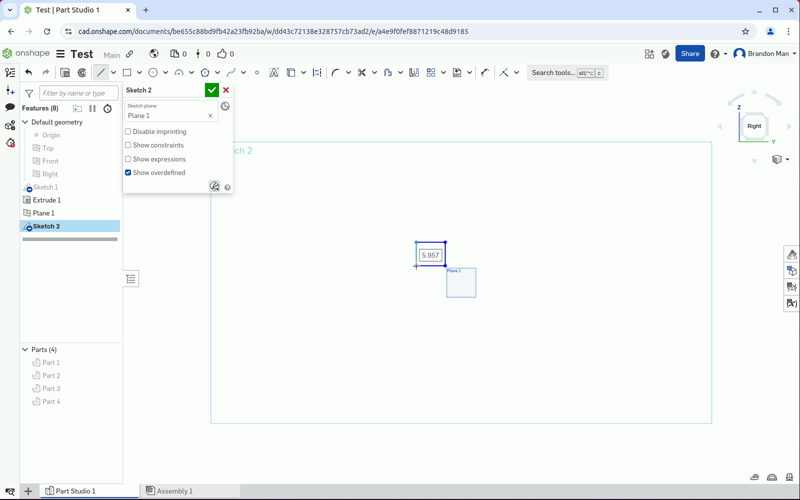
click(416, 265)
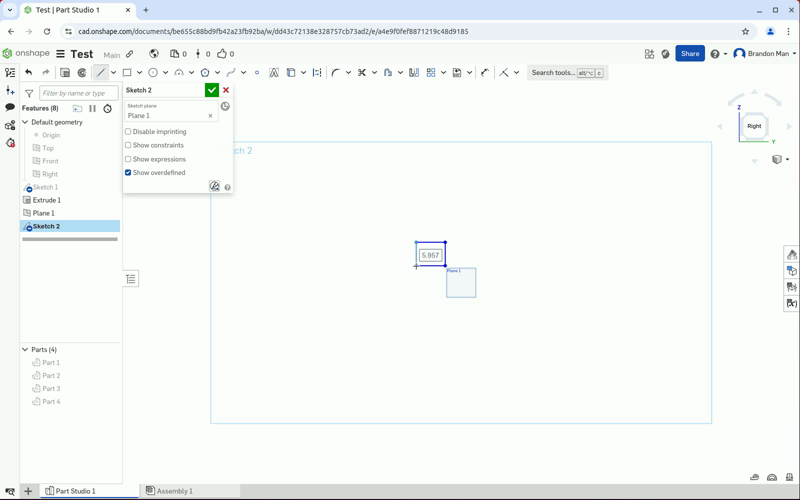
key(esc)
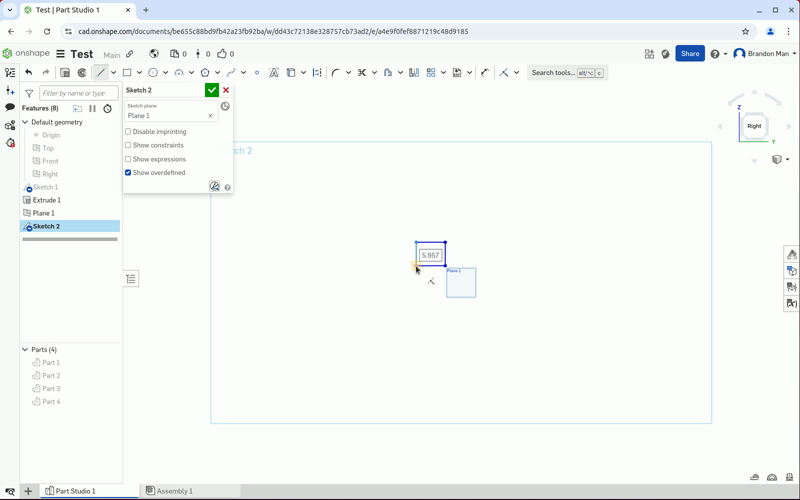
mouse_move(436, 250)
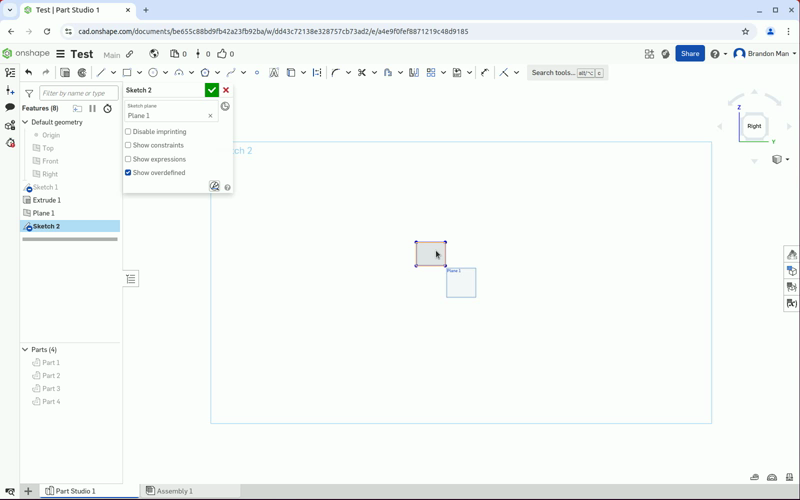
scroll(6)
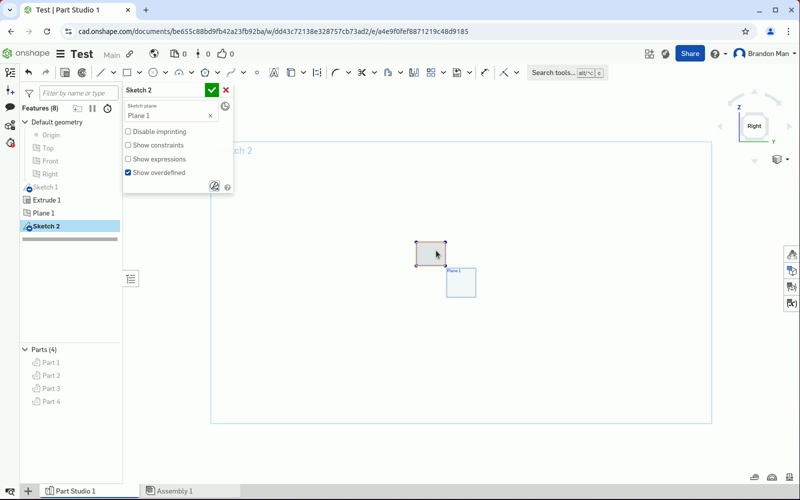
scroll(6)
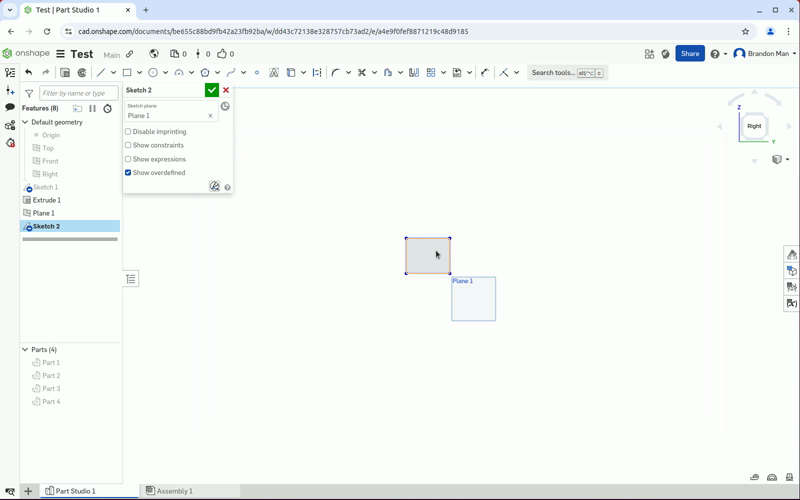
scroll(6)
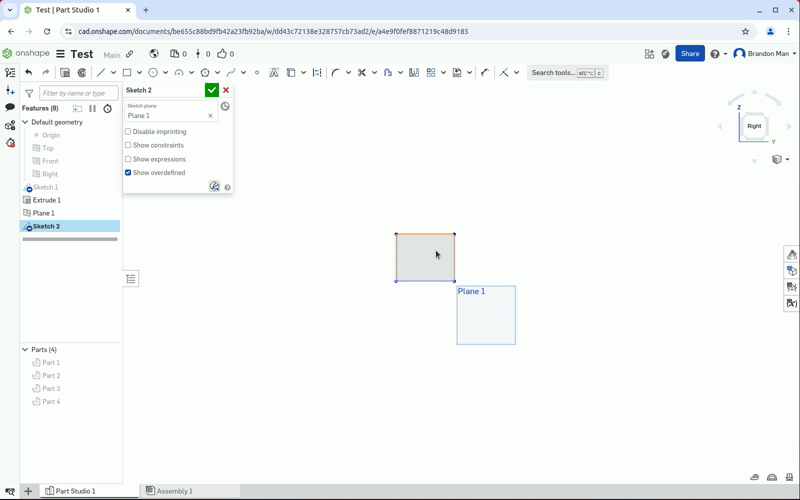
scroll(6)
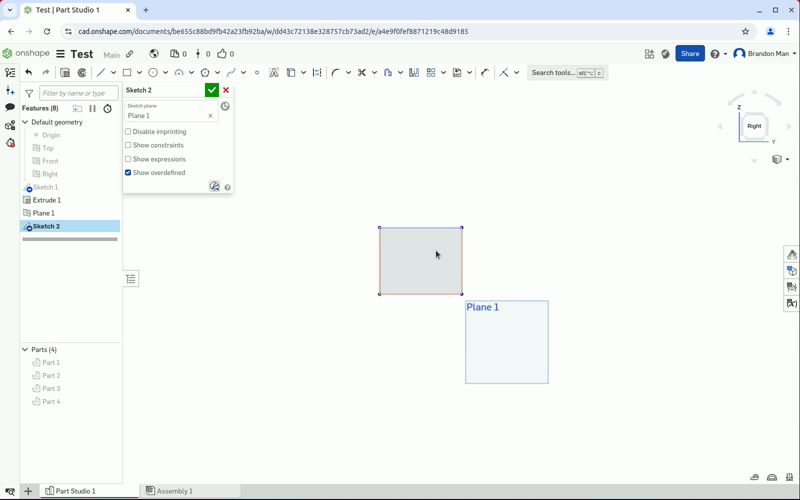
scroll(6)
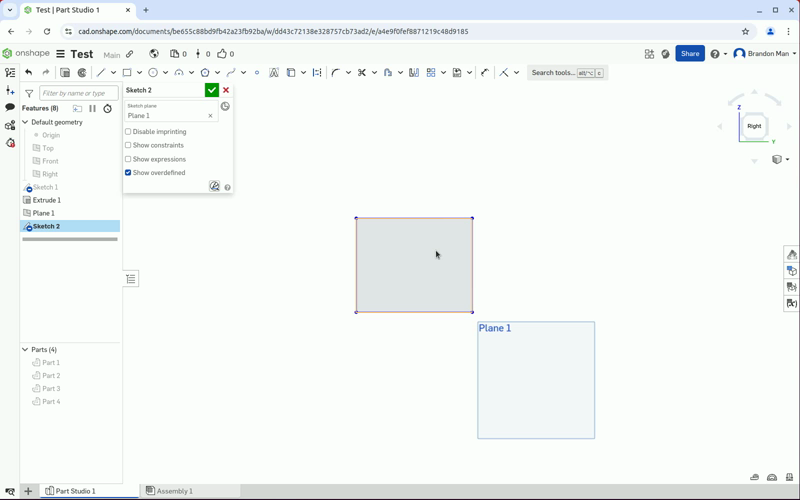
scroll(6)
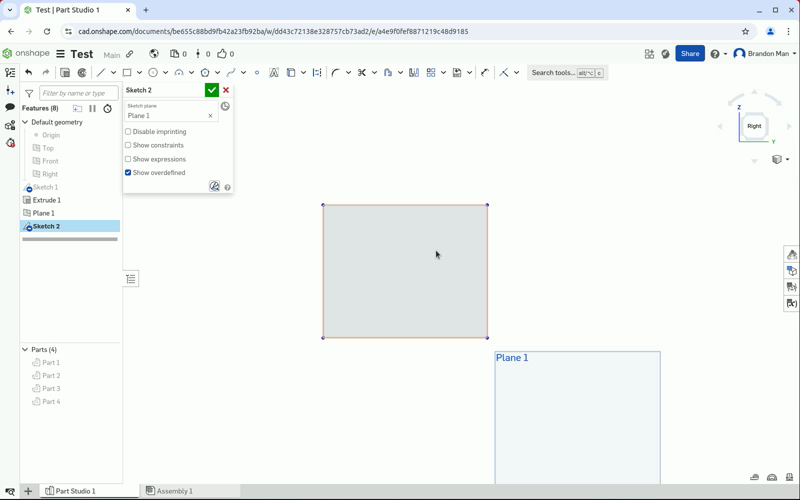
scroll(6)
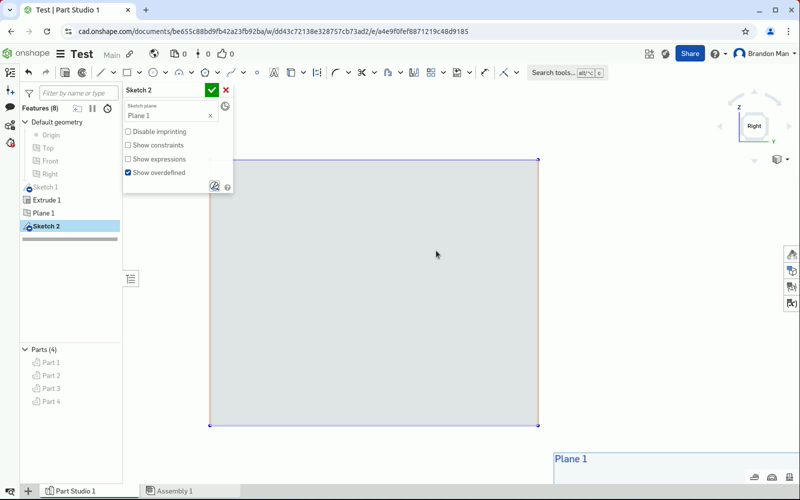
click(436, 250)
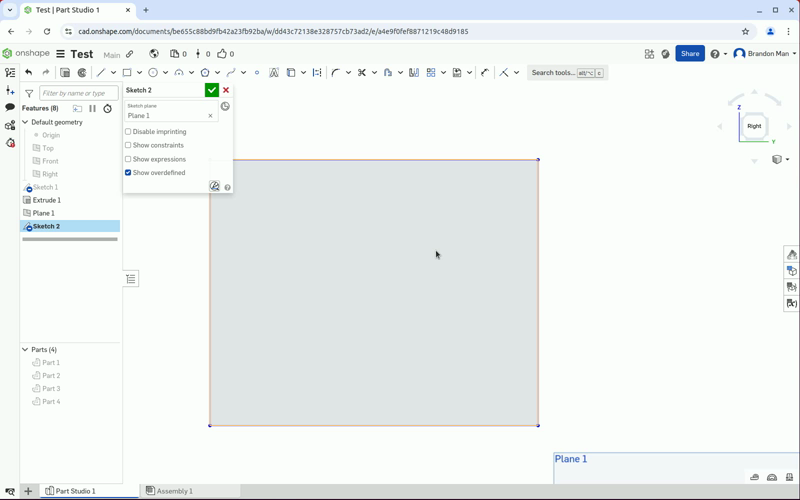
scroll(-6)
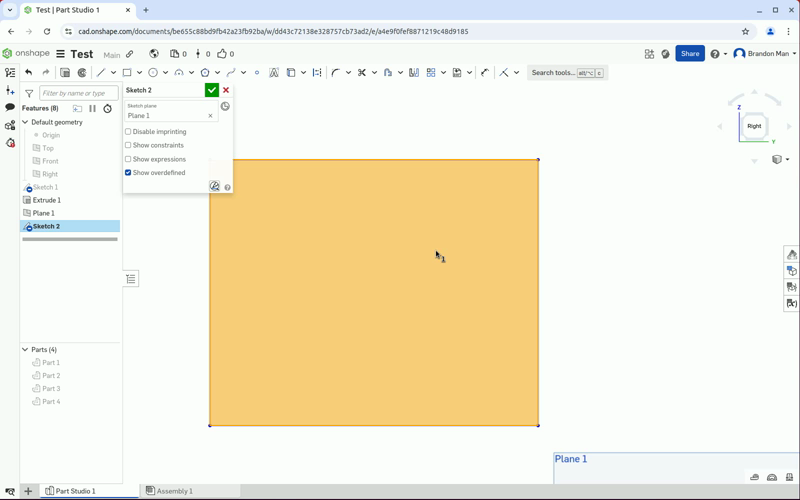
scroll(-6)
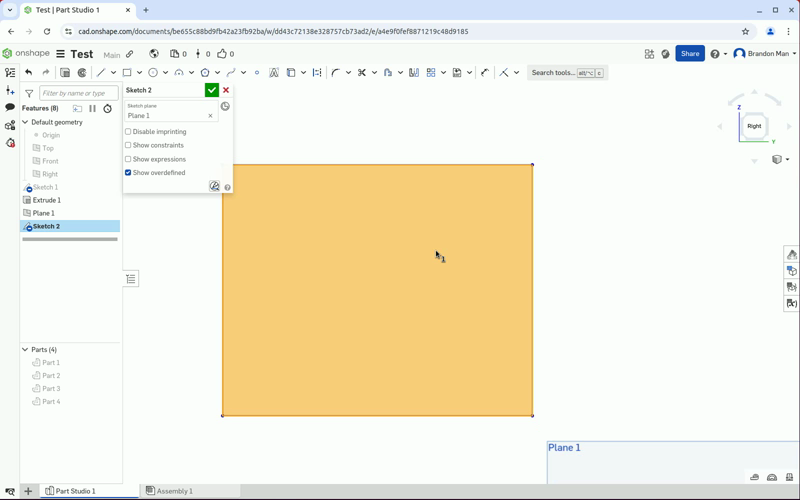
scroll(-6)
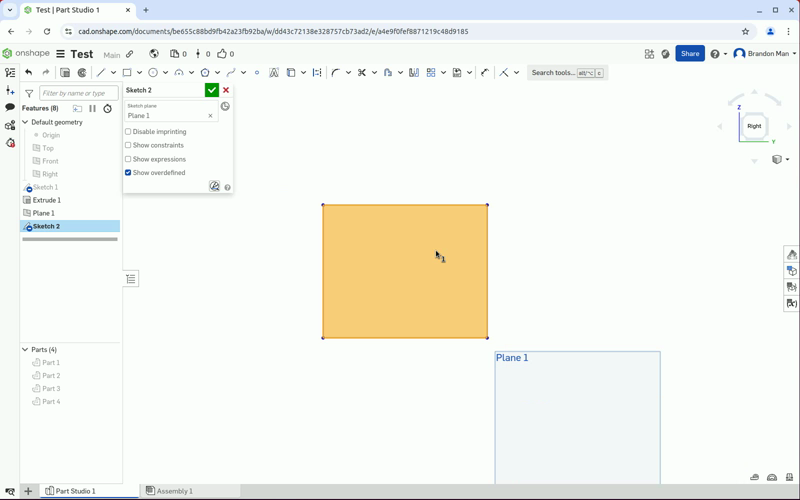
scroll(-6)
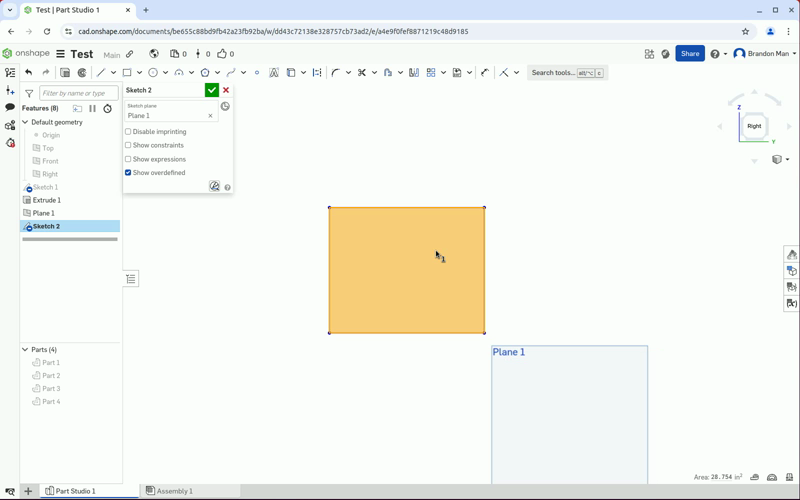
scroll(-6)
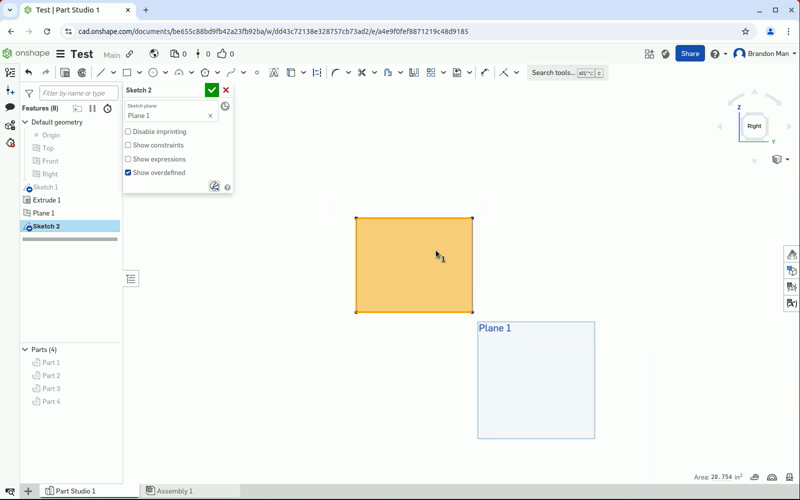
scroll(-6)
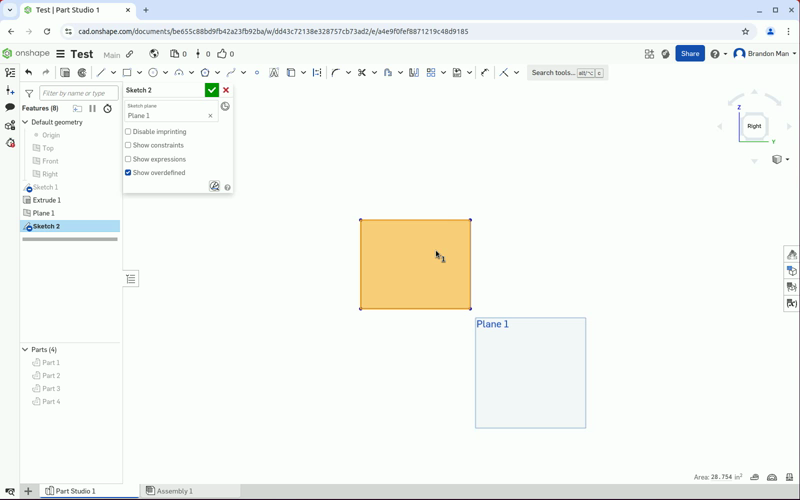
scroll(-6)
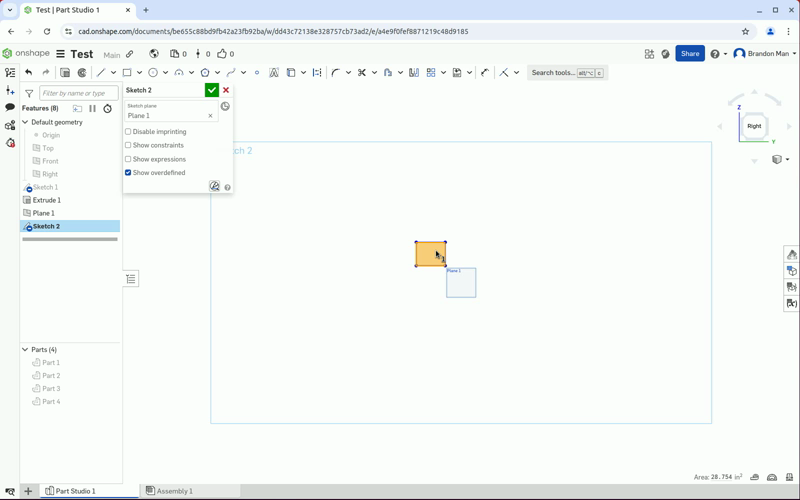
mouse_move(73, 352)
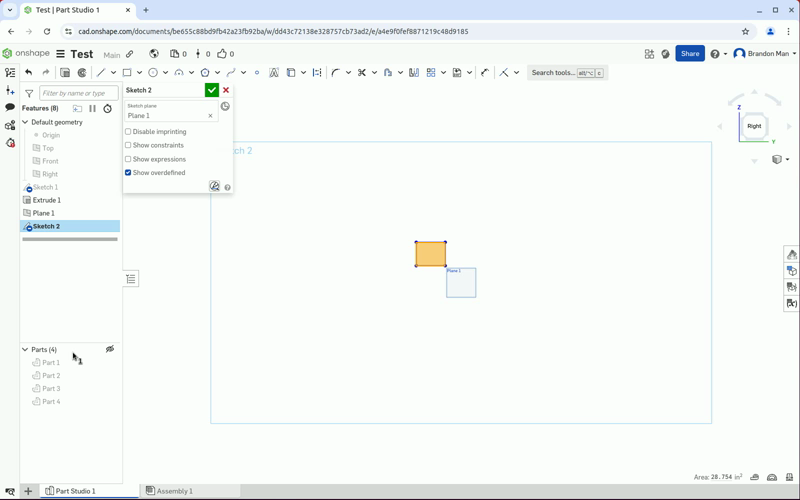
key(shift+y)
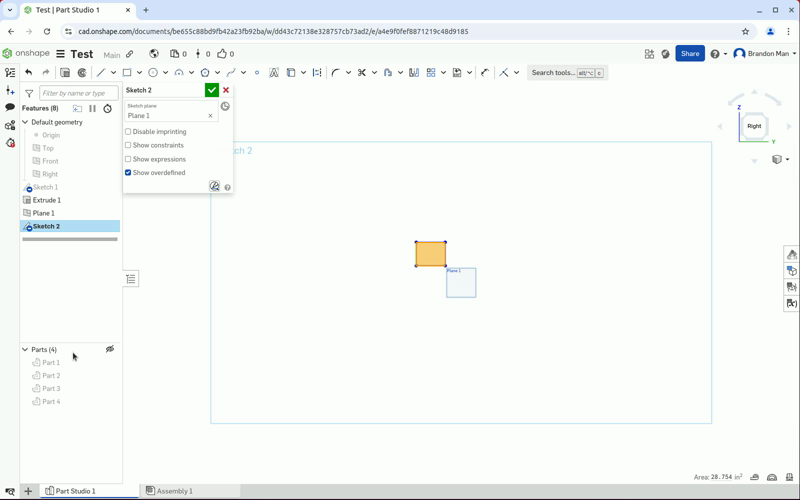
key(shift+e)
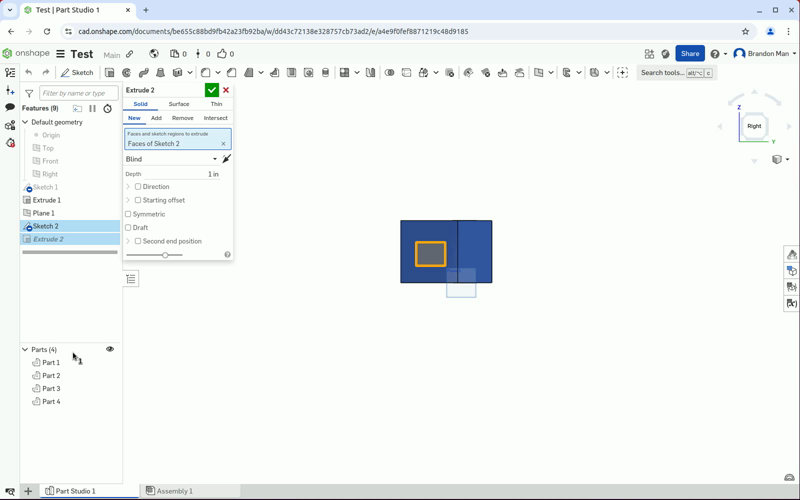
mouse_move(143, 106)
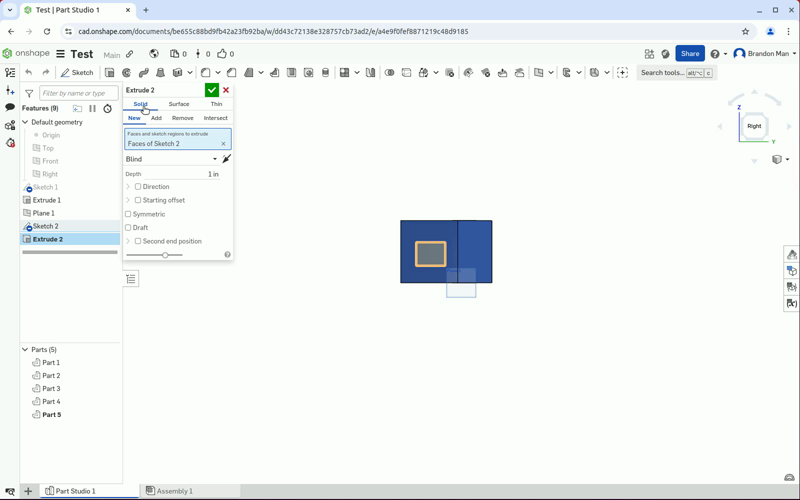
click(143, 106)
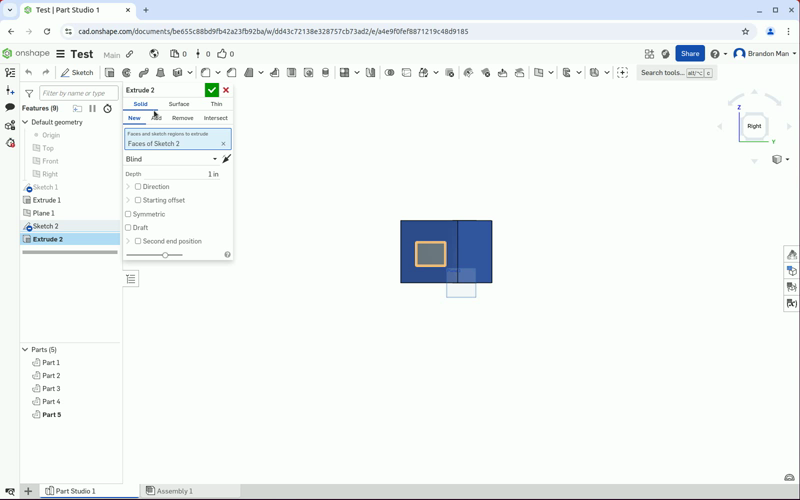
mouse_move(186, 120)
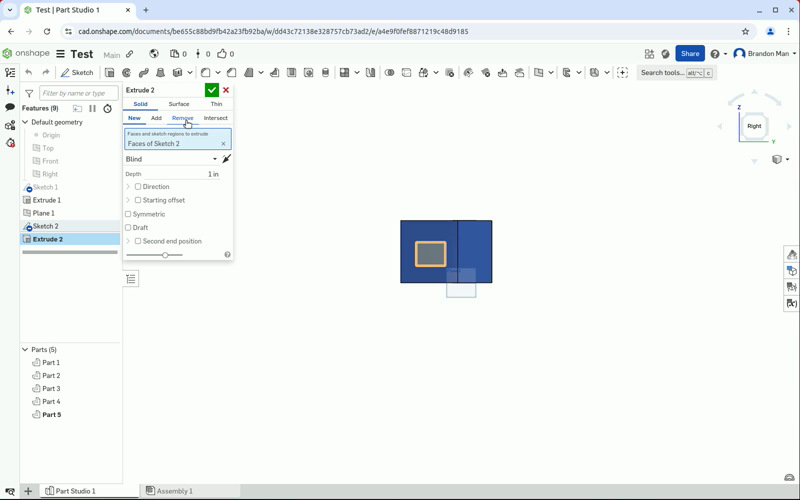
click(186, 120)
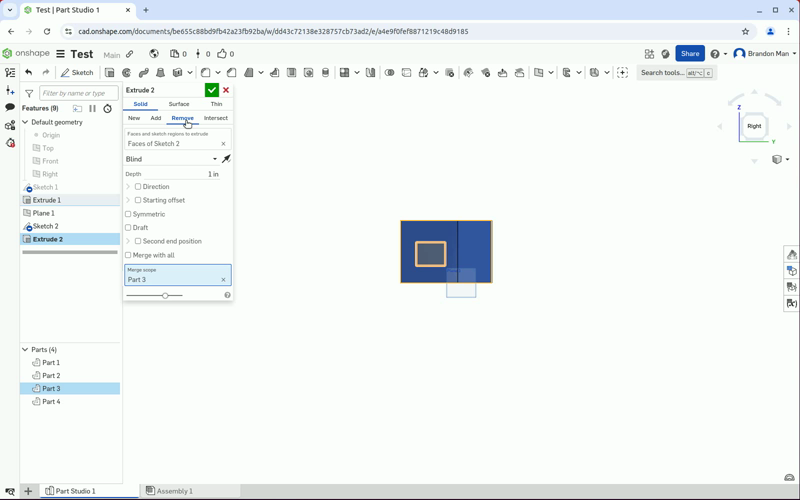
key(tab, 4)
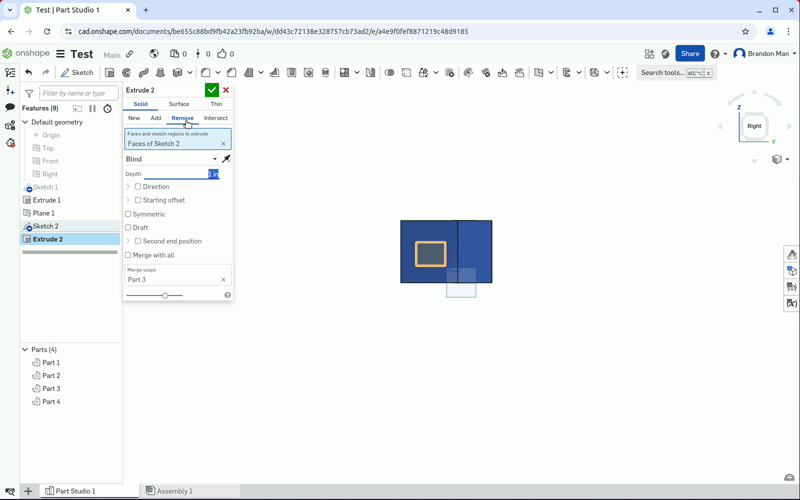
text(6.018)
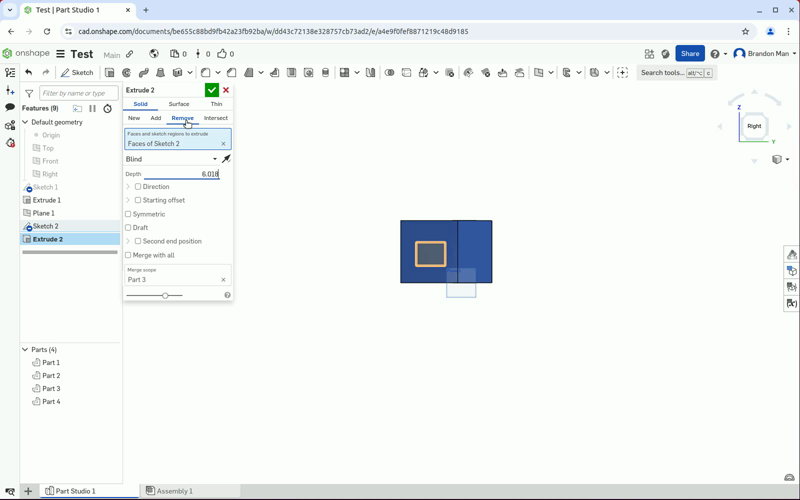
key(tab, 6)
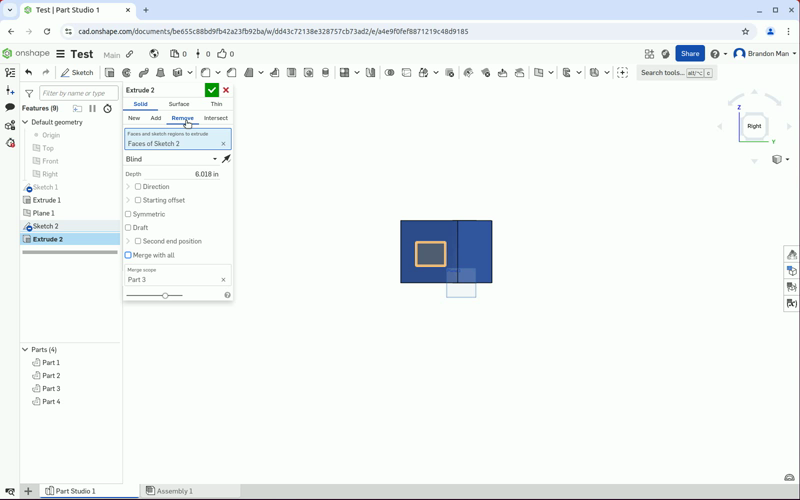
key(space)
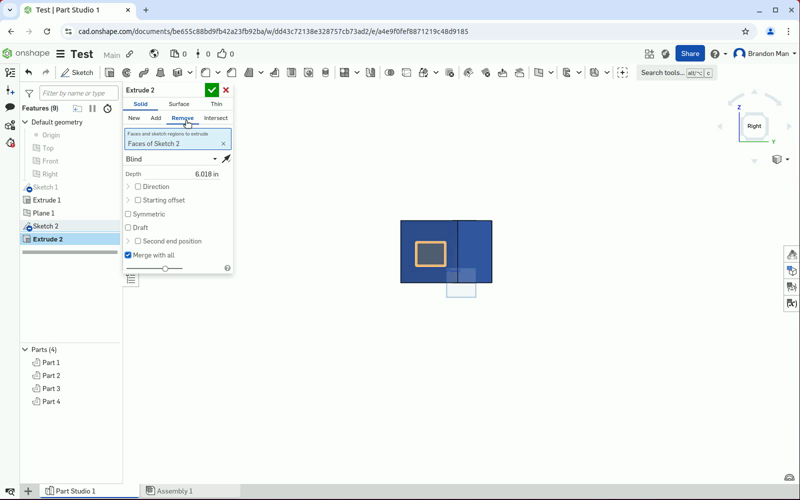
key(enter)
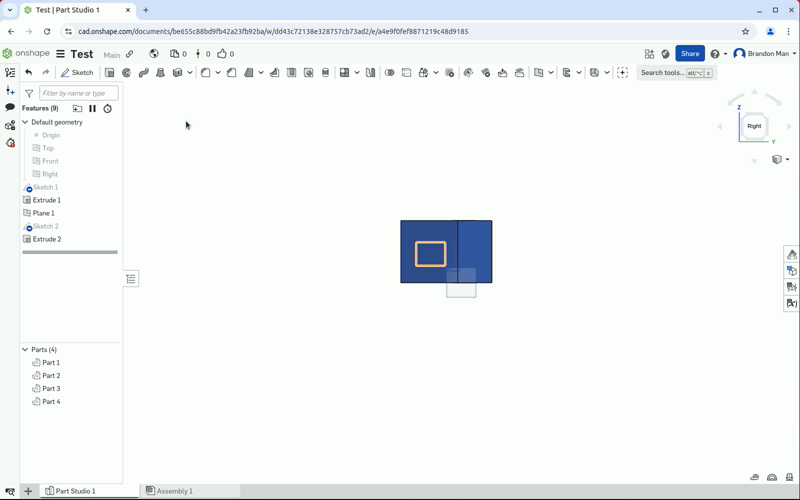
key(shift+h)
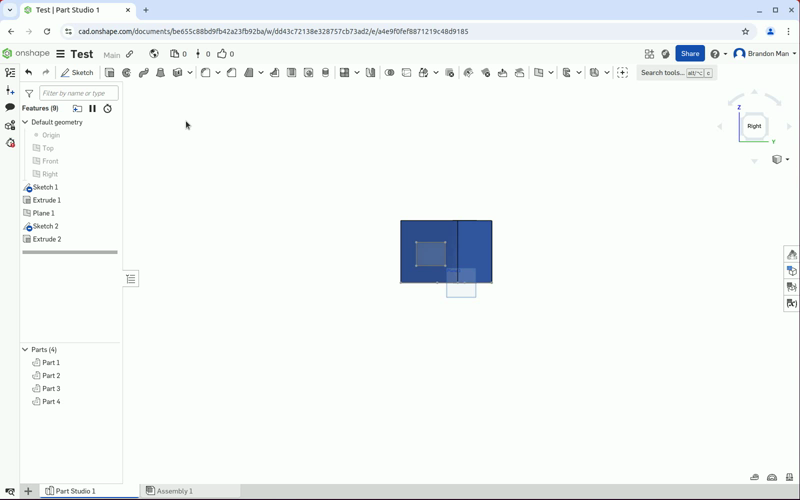
key(shift+h)
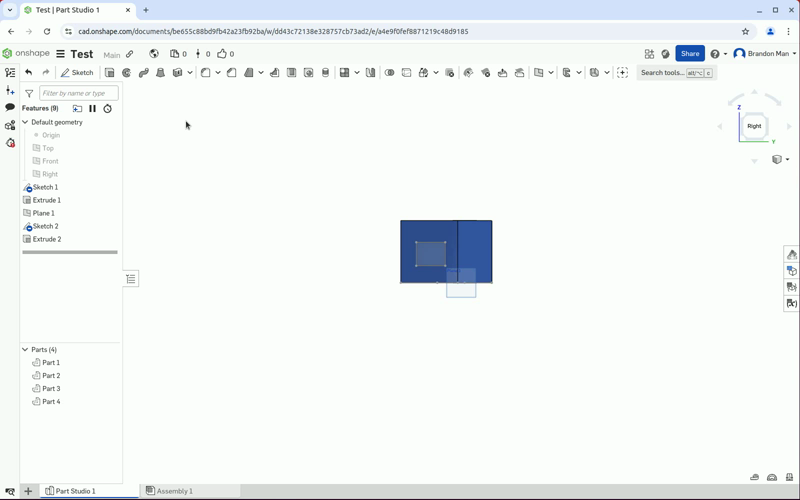
key(shift+7)
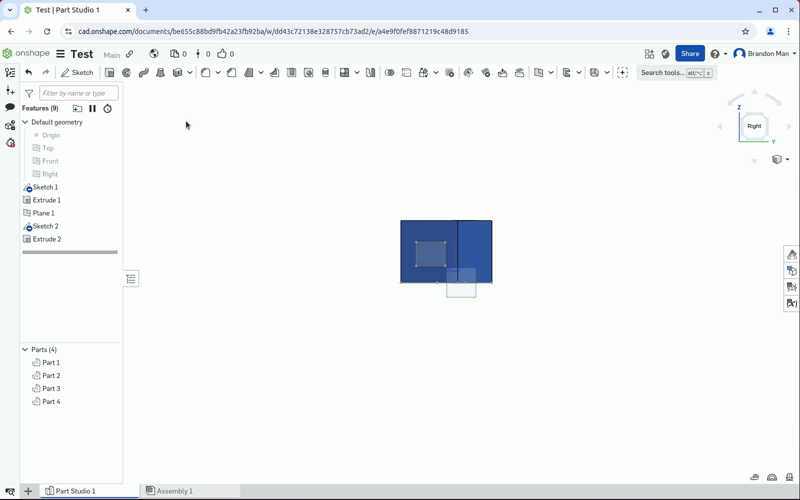
key(right, 2)
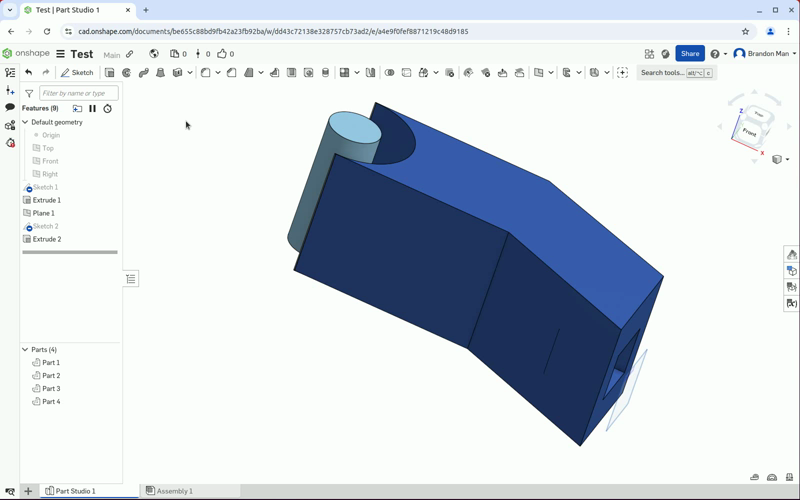
key(down, 2)
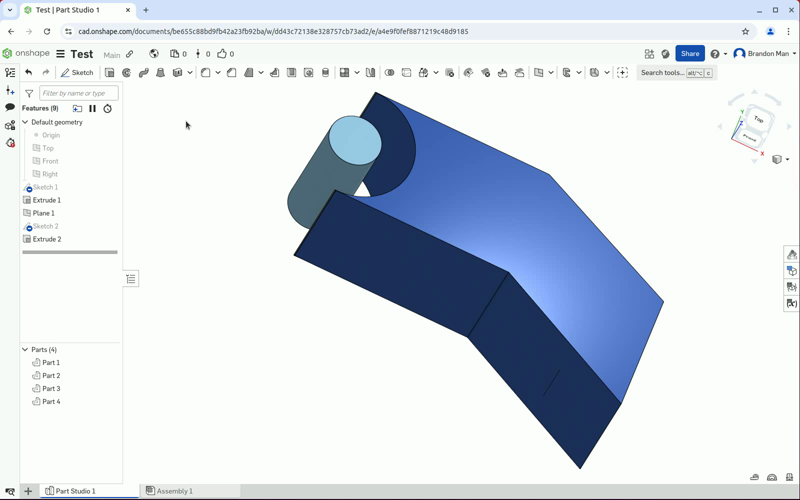
key(up, 2)
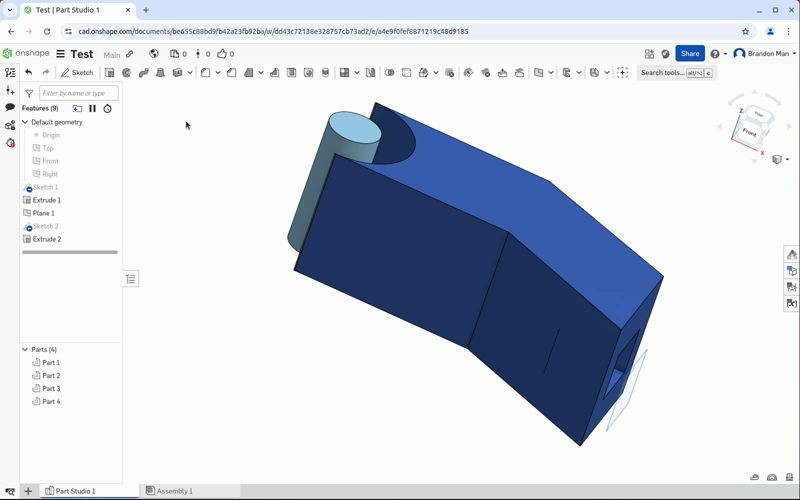
key(left, 2)
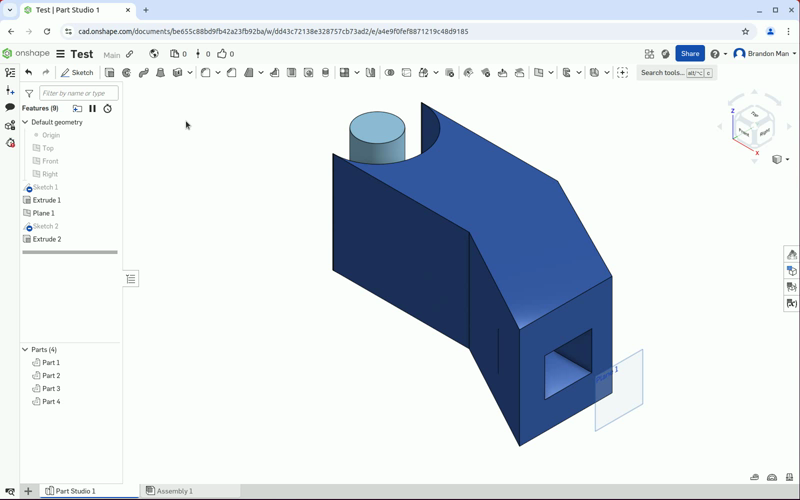
mouse_move(73, 189)
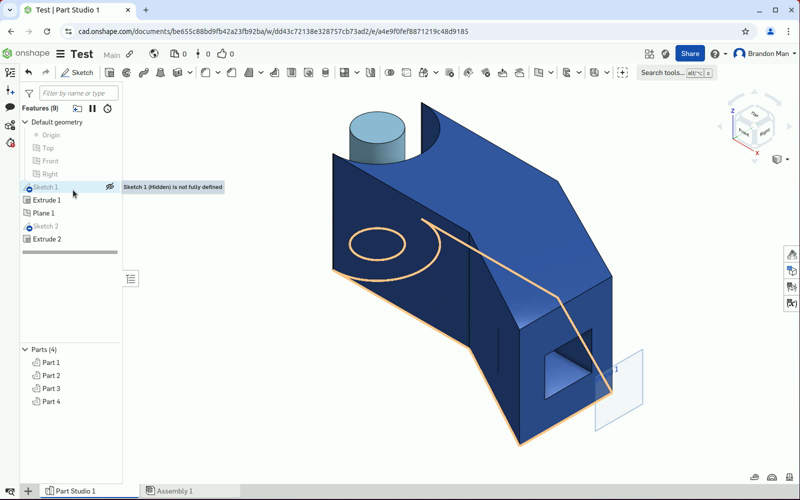
click(73, 189)